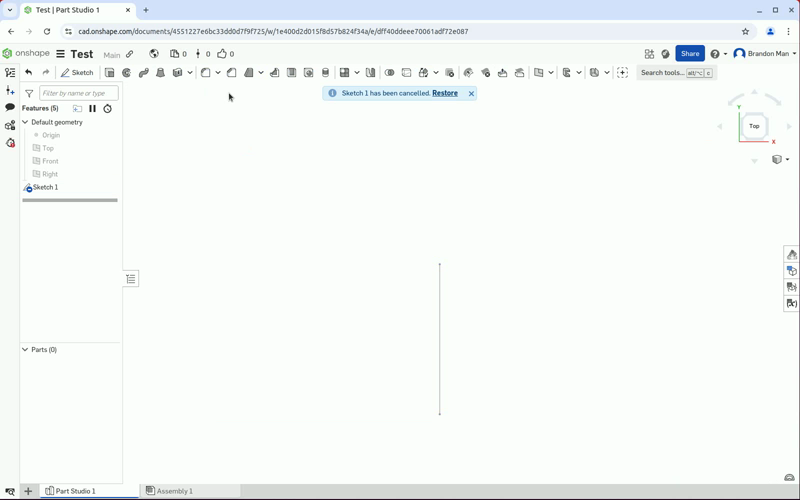
key(shift+h)
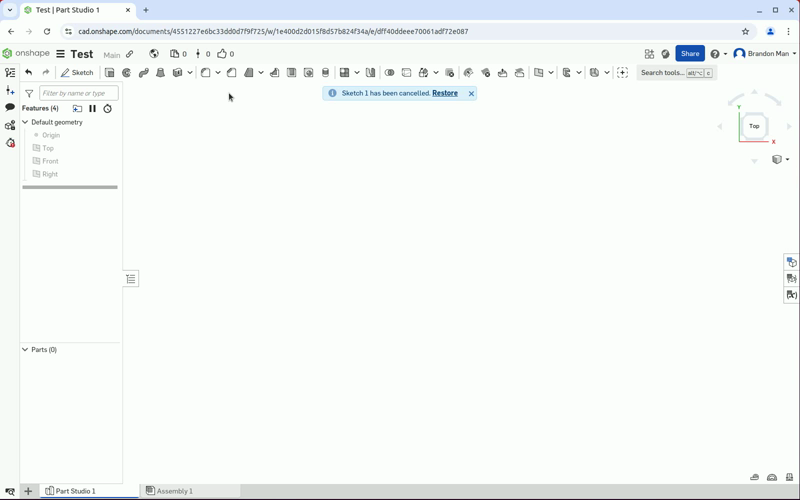
mouse_move(73, 352)
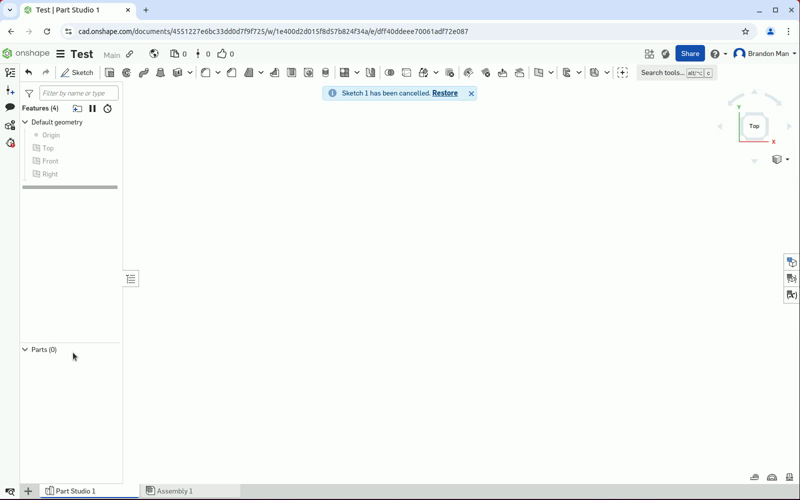
key(y)
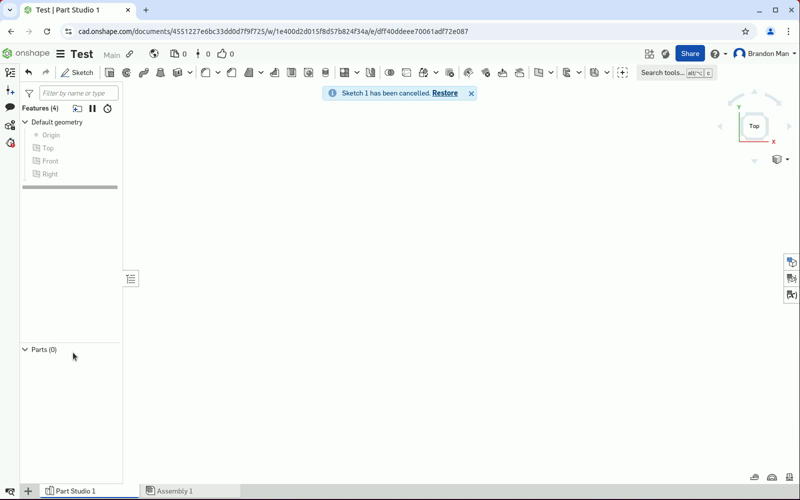
key(shift+p)
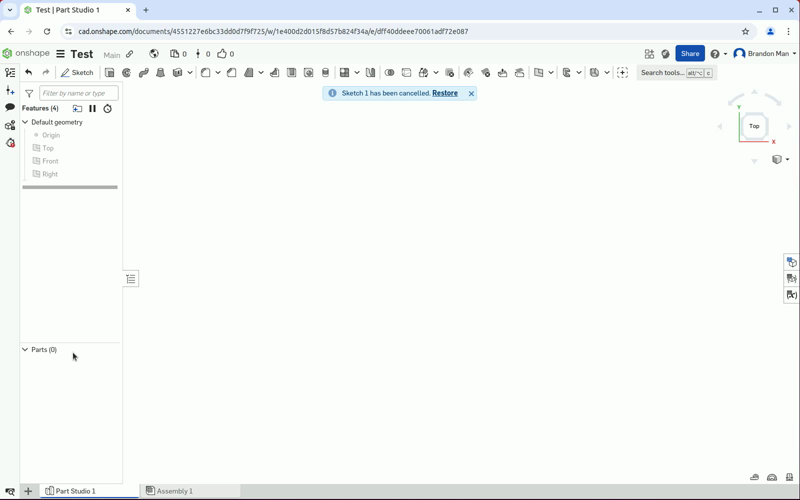
key(space)
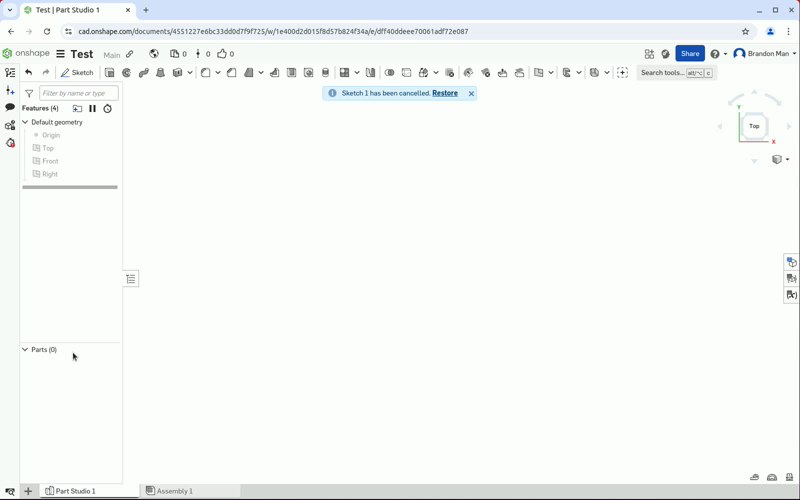
key_down(shift)
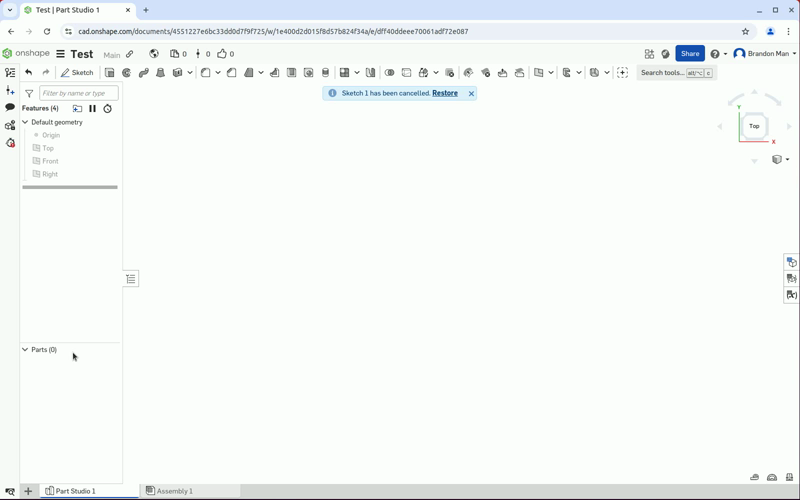
key(up)
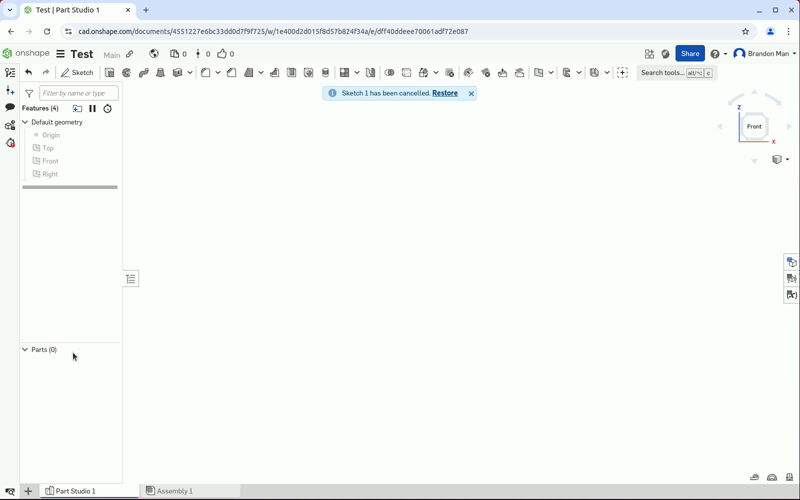
key_up(shift)
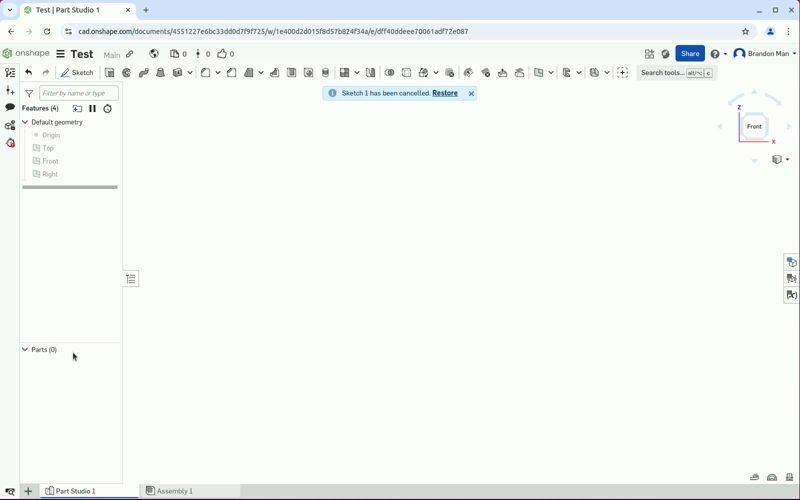
mouse_move(73, 352)
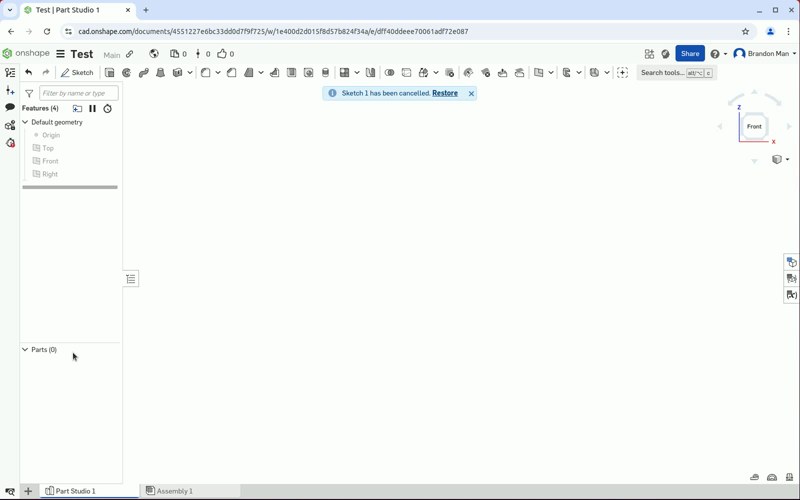
key(shift+y)
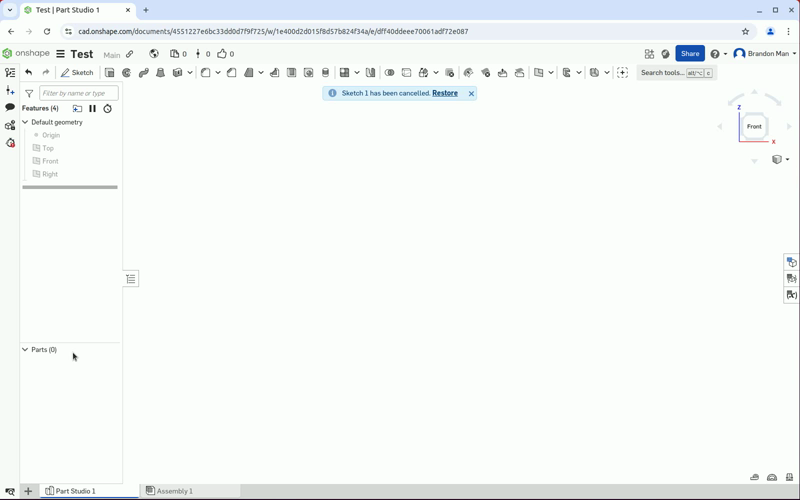
key(shift+s)
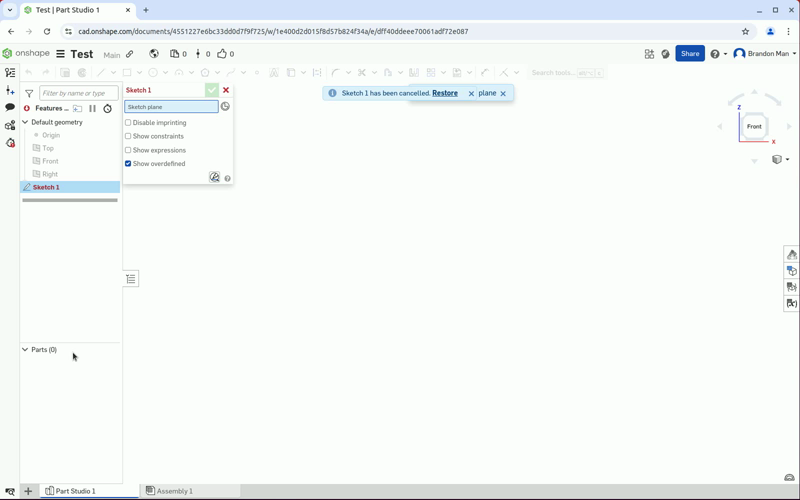
mouse_move(73, 163)
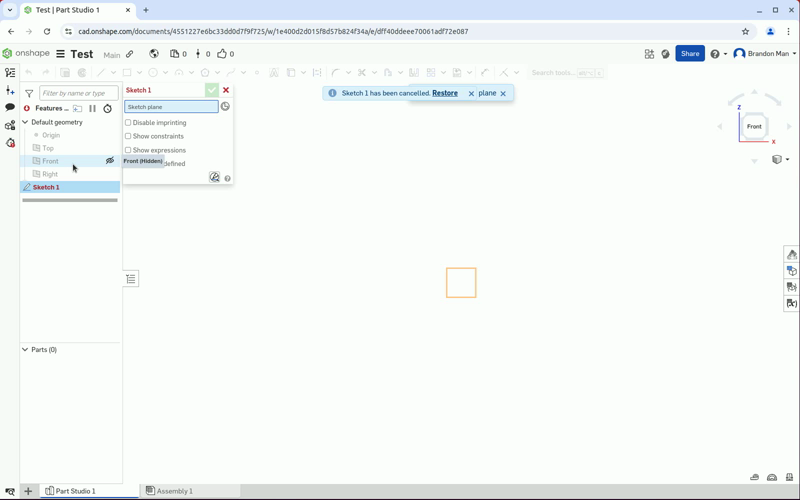
click(73, 163)
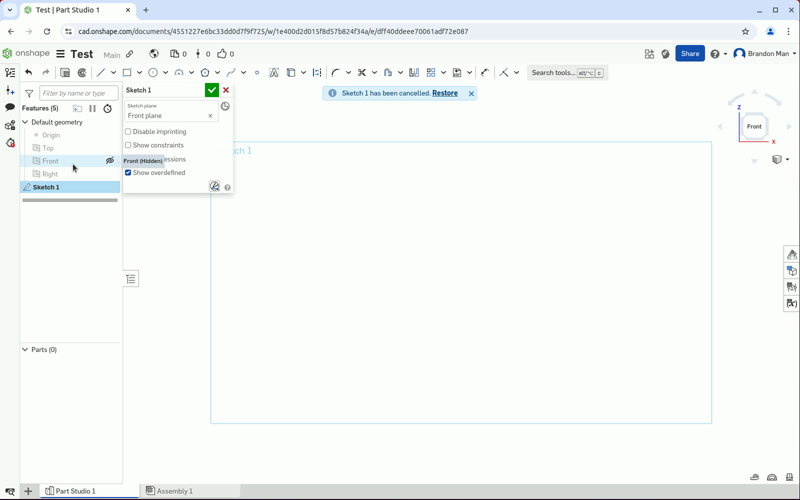
mouse_move(73, 352)
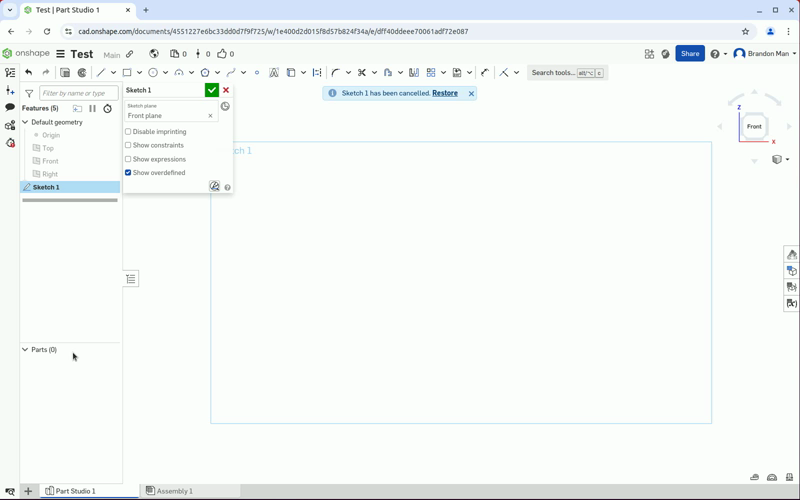
key(y)
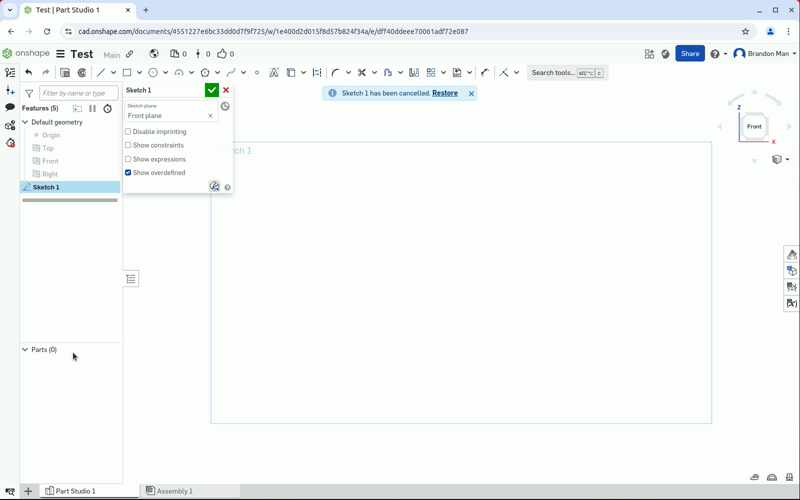
key(l)
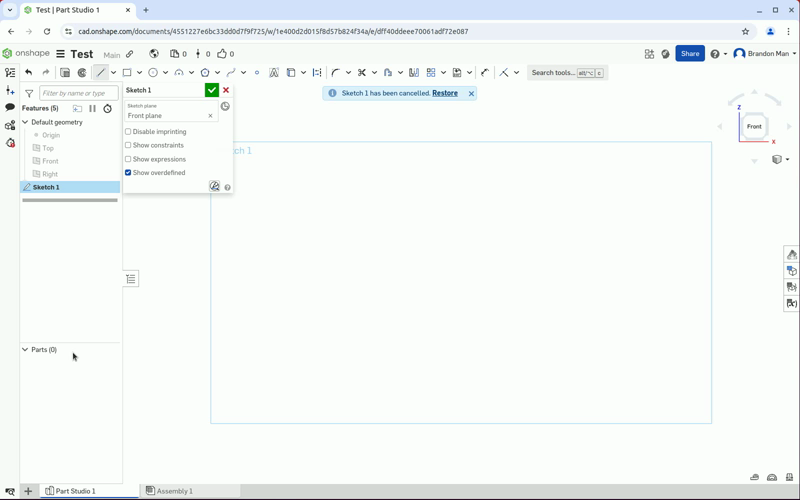
key_down(shift)
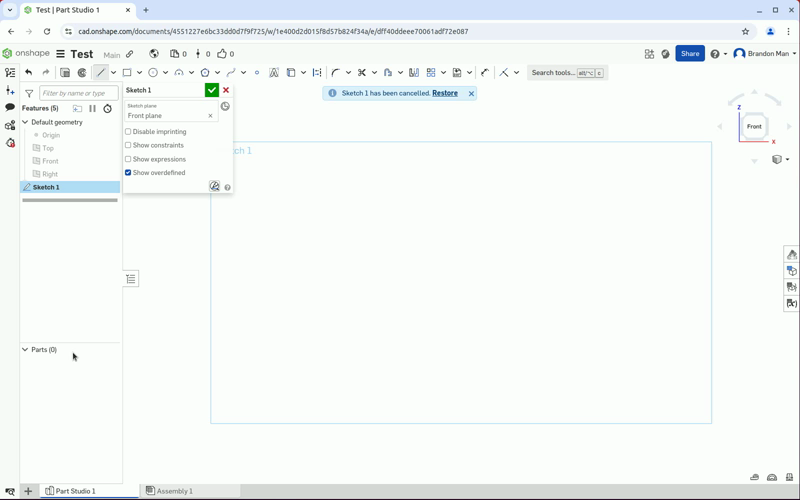
mouse_move(460, 282)
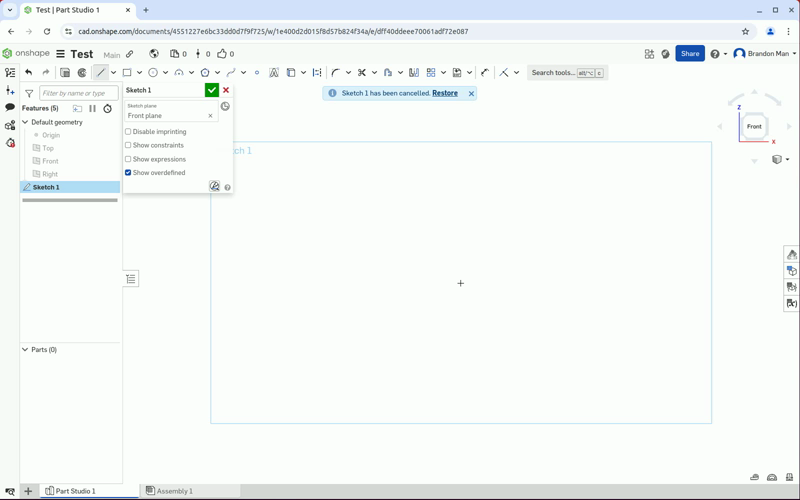
click(460, 282)
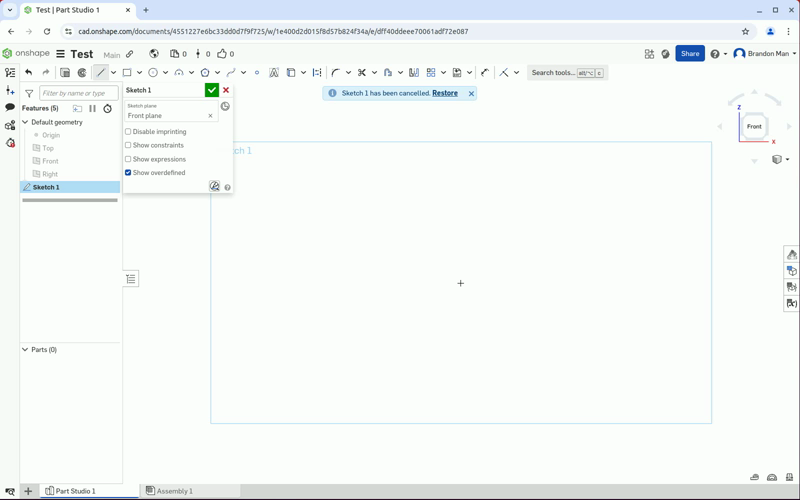
key_up(shift)
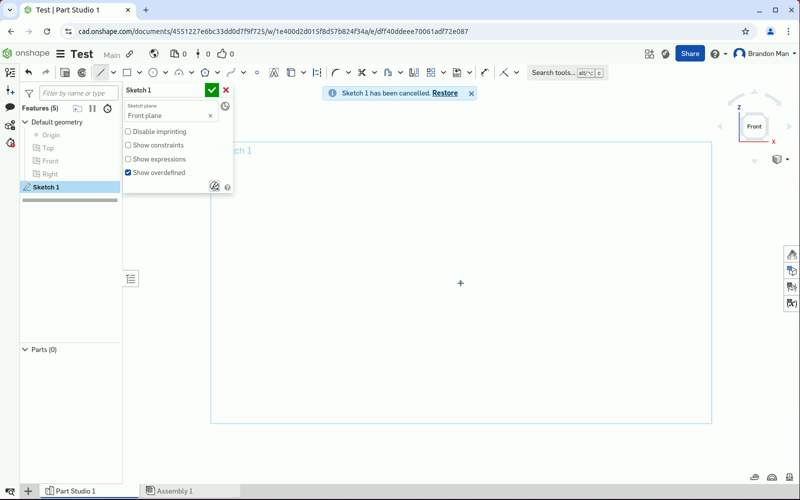
key_down(shift)
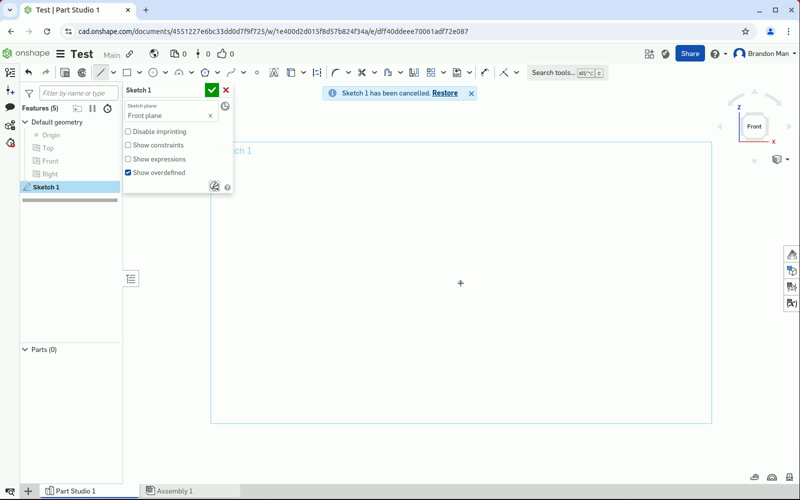
mouse_move(573, 282)
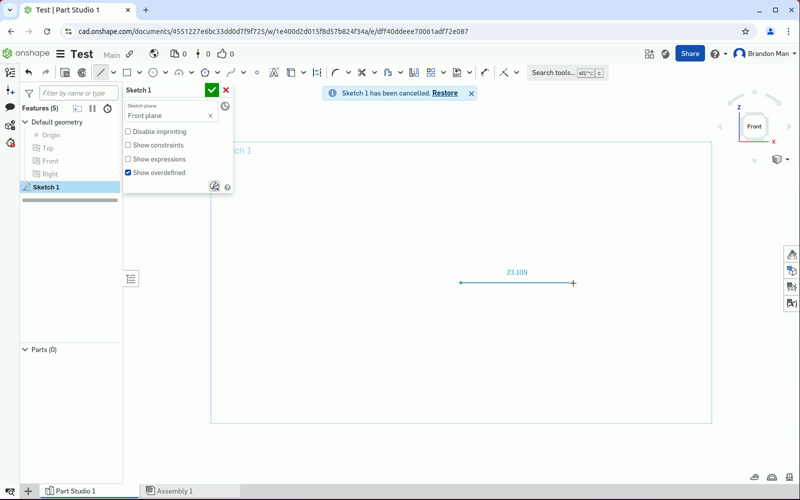
click(573, 282)
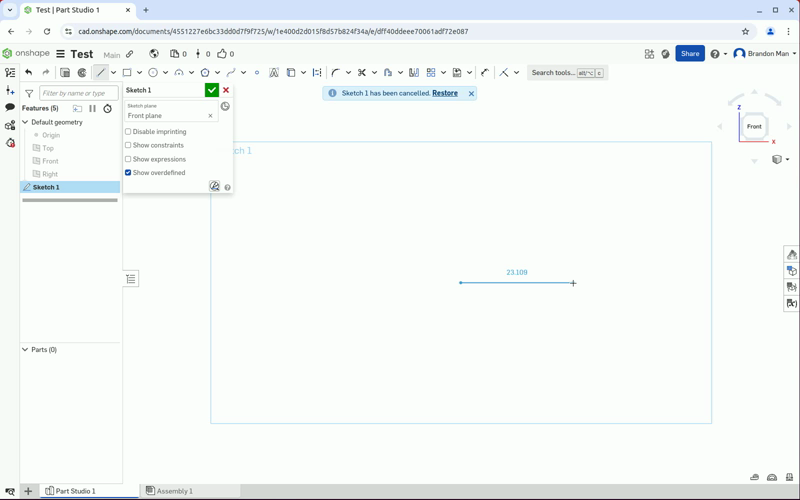
key_up(shift)
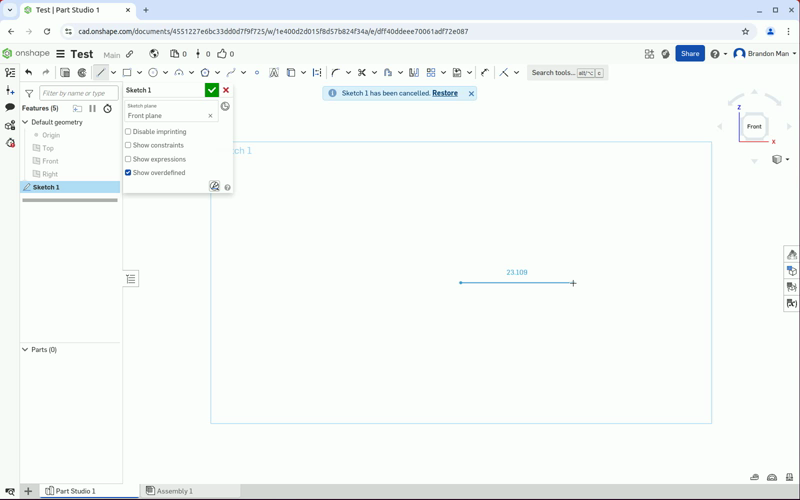
key_down(shift)
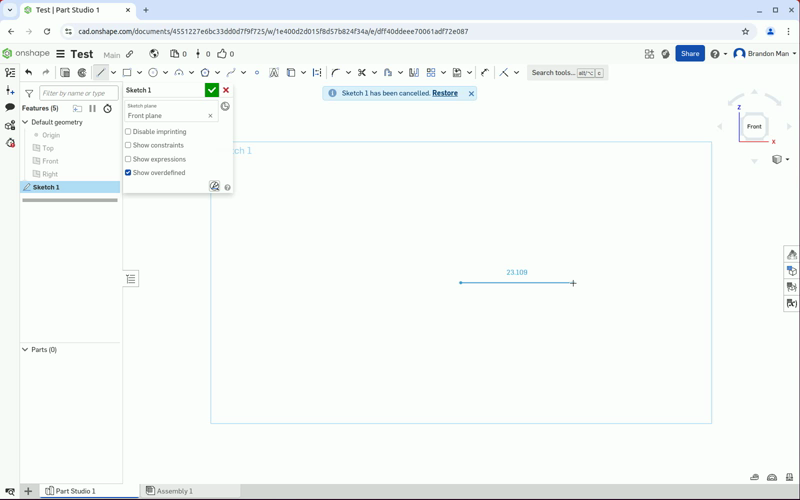
mouse_move(573, 192)
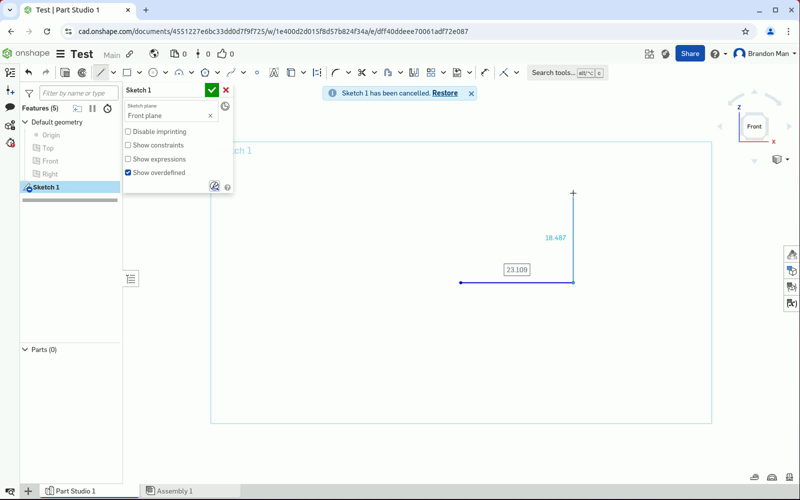
click(573, 192)
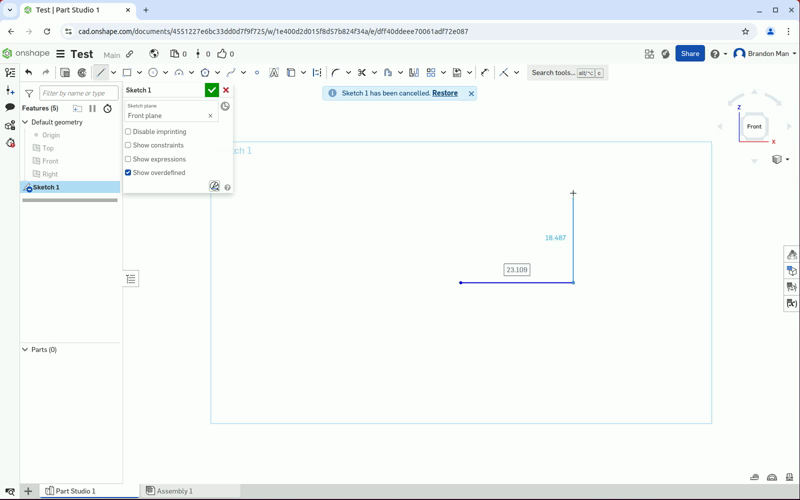
key_up(shift)
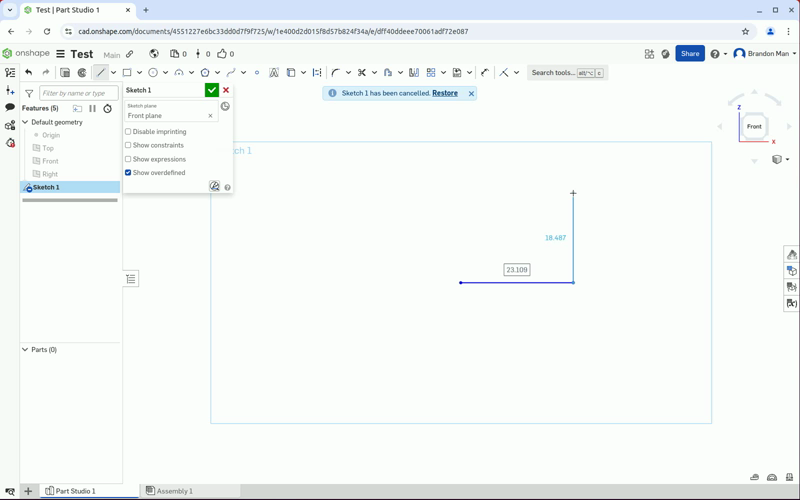
key_down(shift)
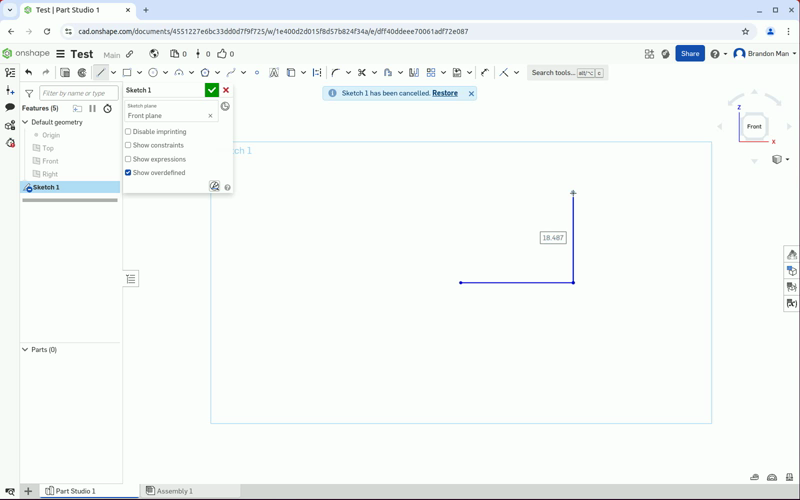
mouse_move(460, 192)
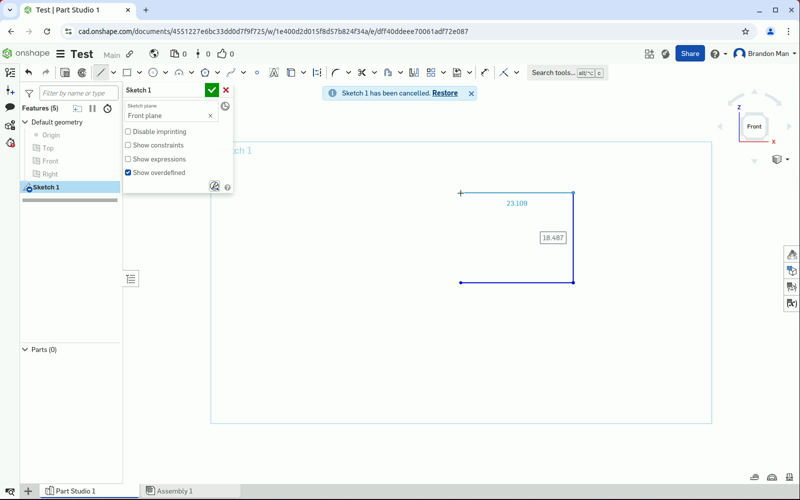
click(460, 192)
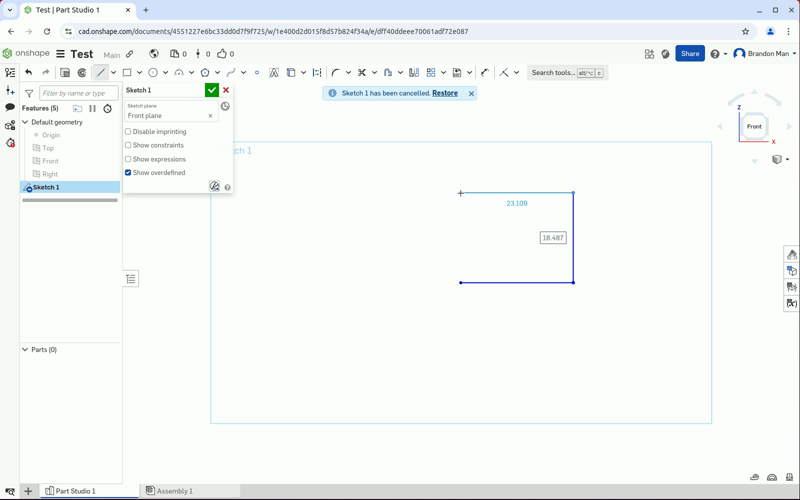
key_up(shift)
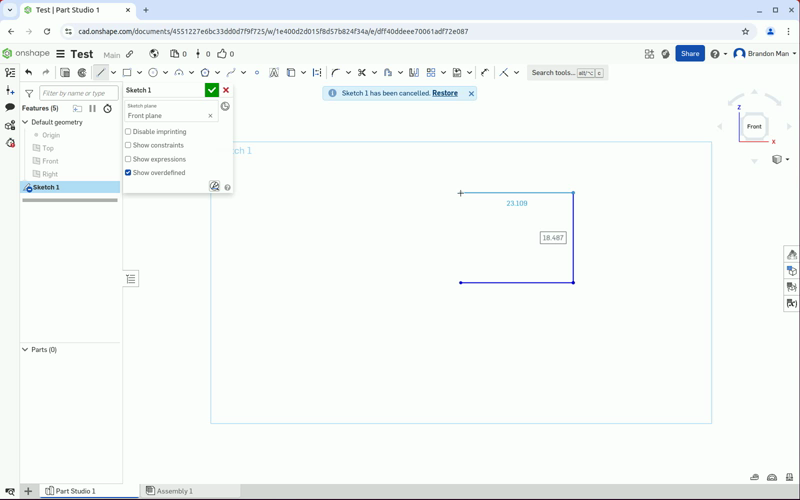
key_down(shift)
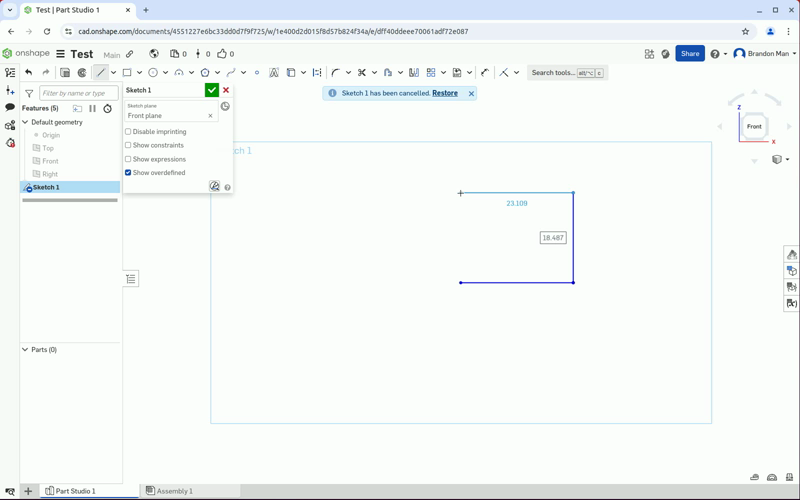
mouse_move(460, 282)
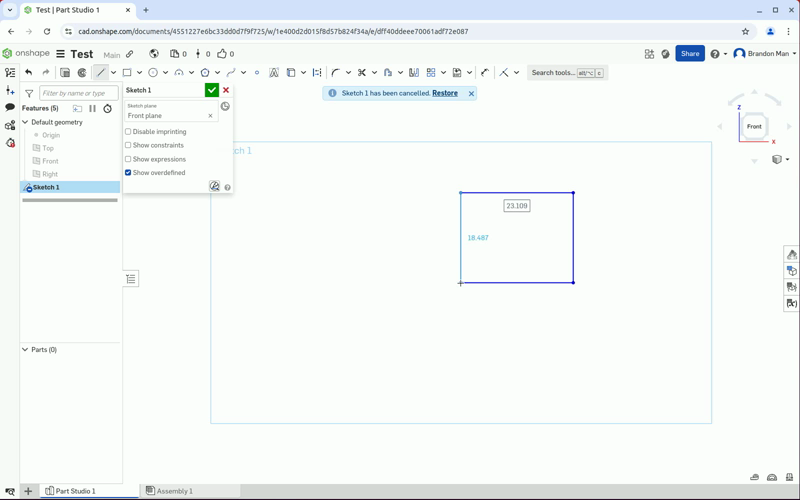
key_up(shift)
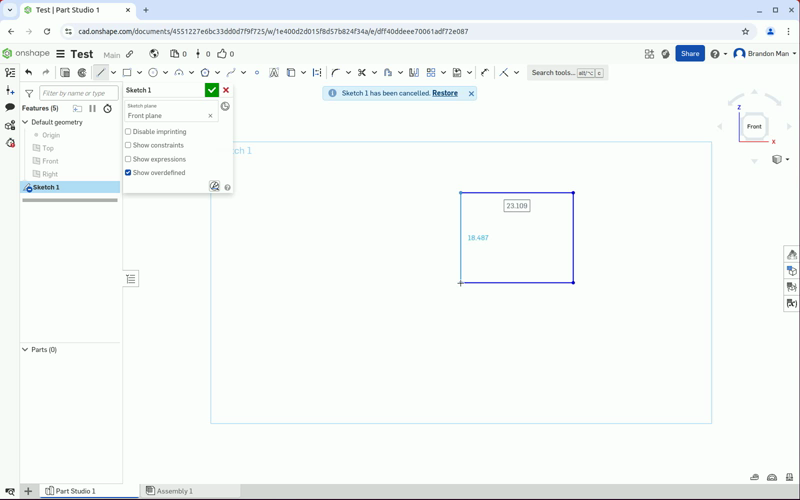
click(460, 282)
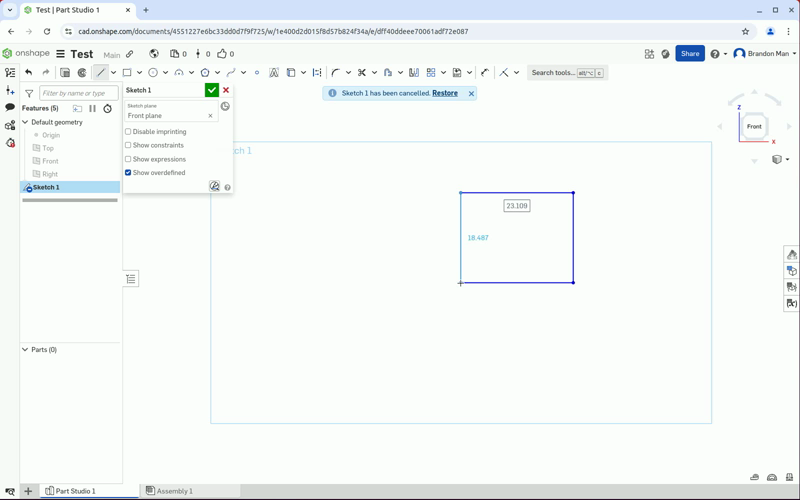
key(esc)
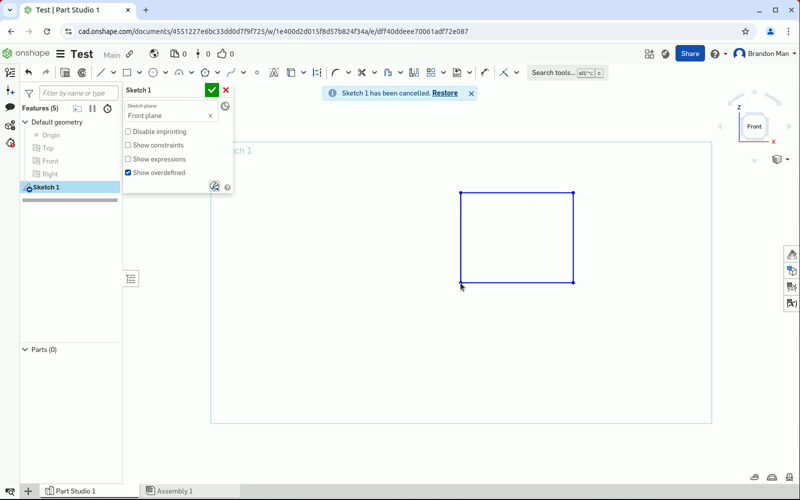
mouse_move(496, 238)
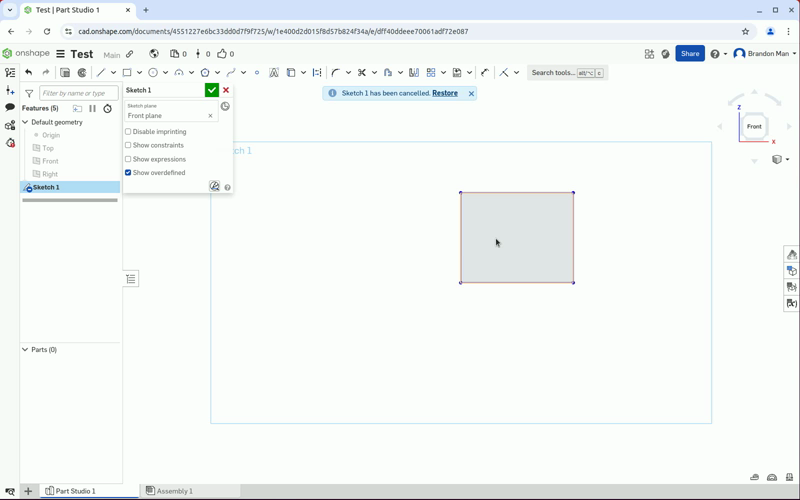
click(496, 238)
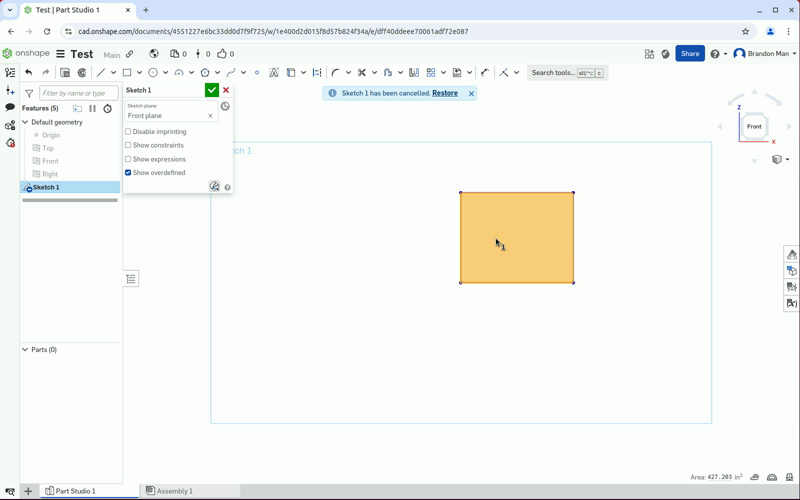
mouse_move(73, 352)
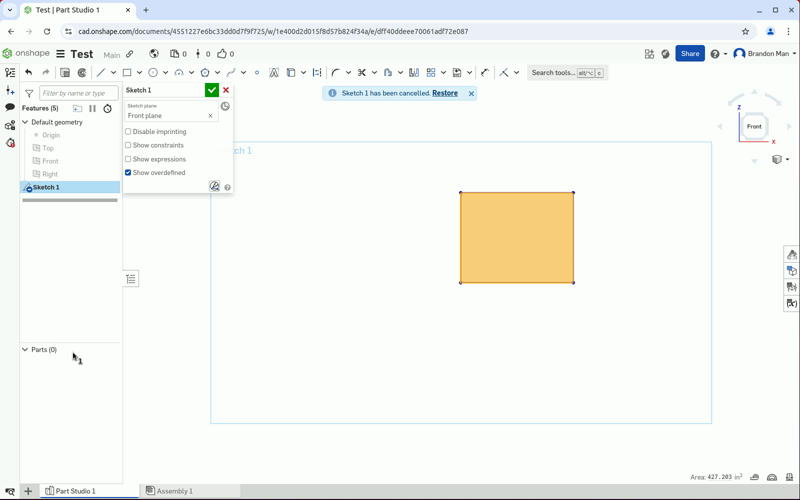
key(shift+y)
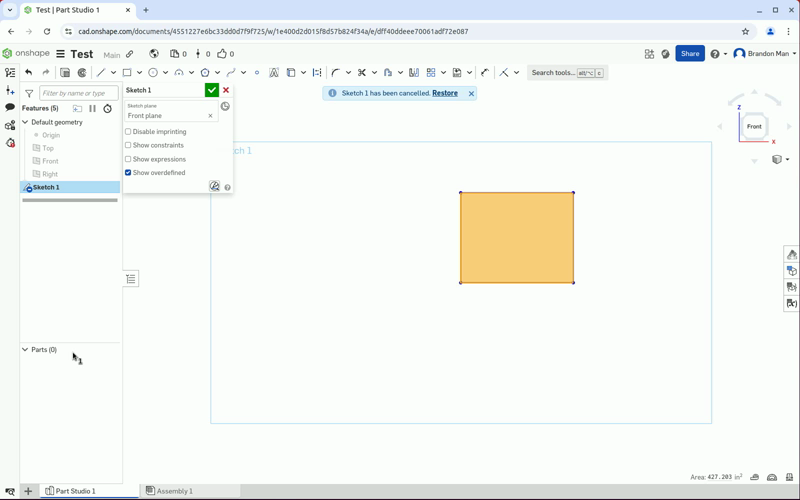
key(shift+e)
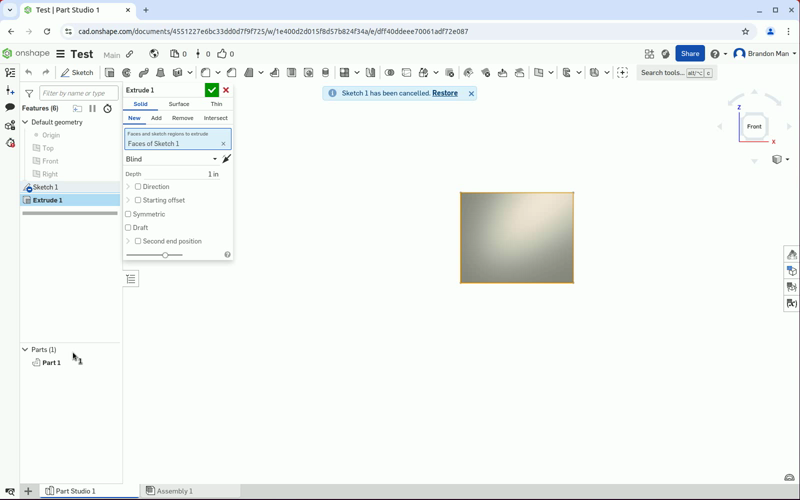
mouse_move(143, 106)
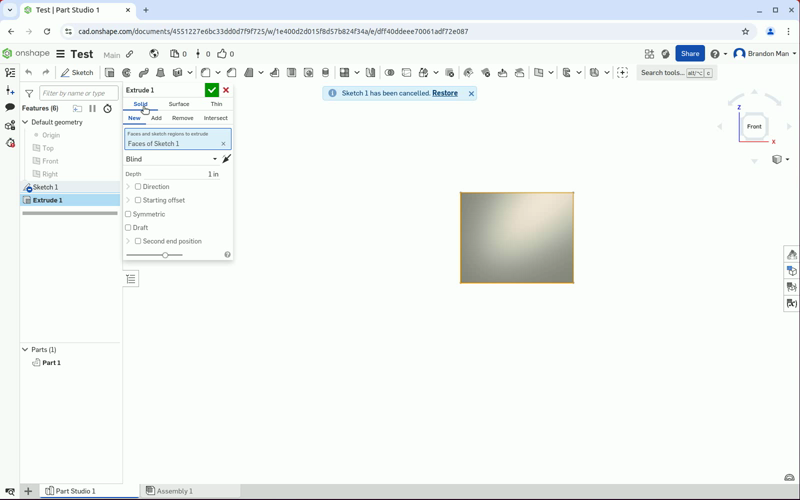
click(143, 106)
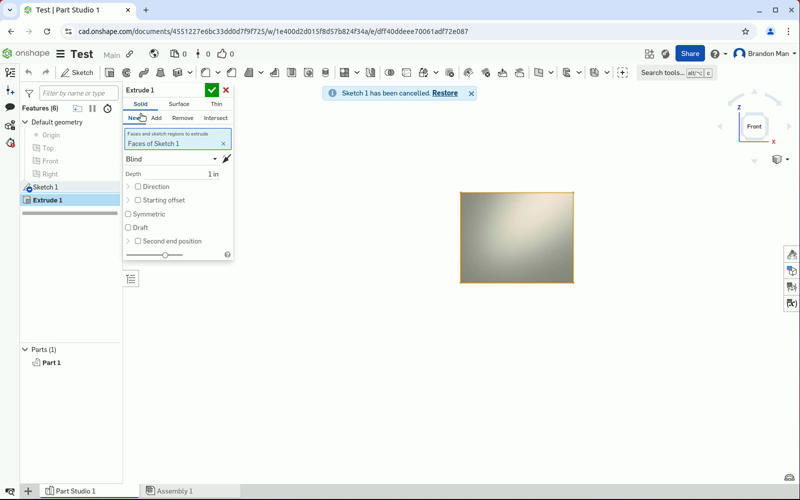
mouse_move(137, 120)
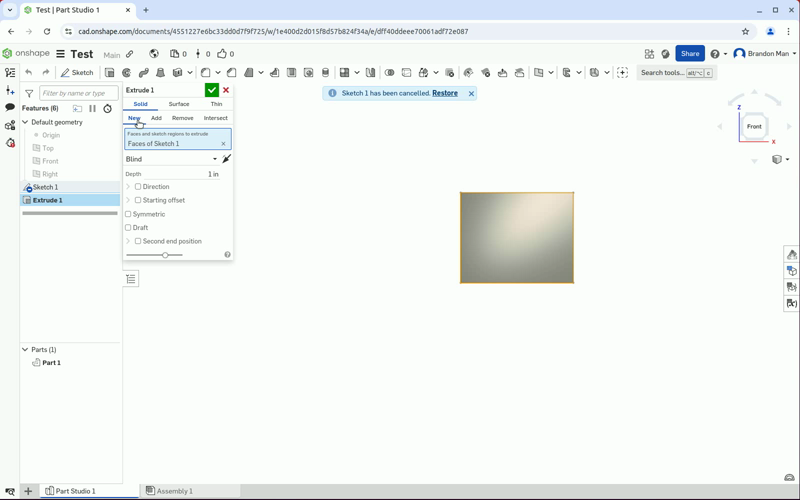
click(137, 120)
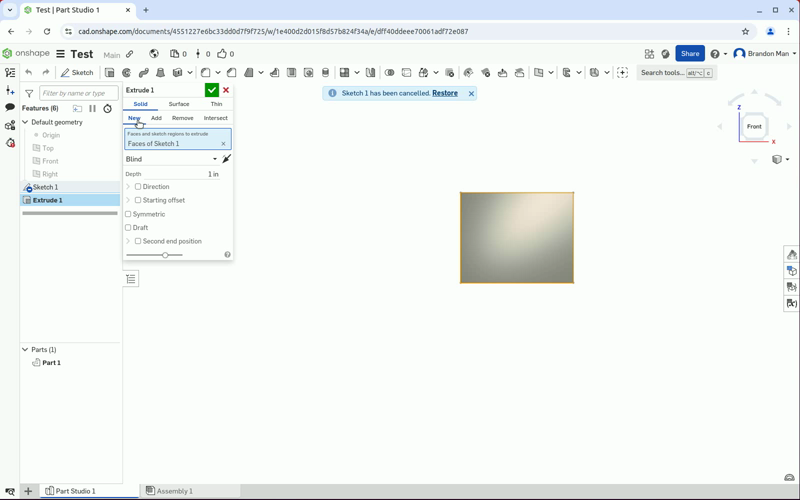
key(tab, 4)
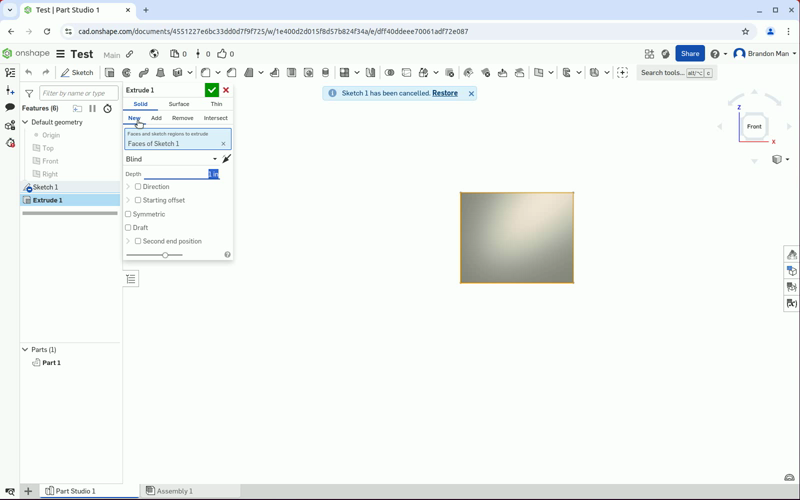
text(9.147)
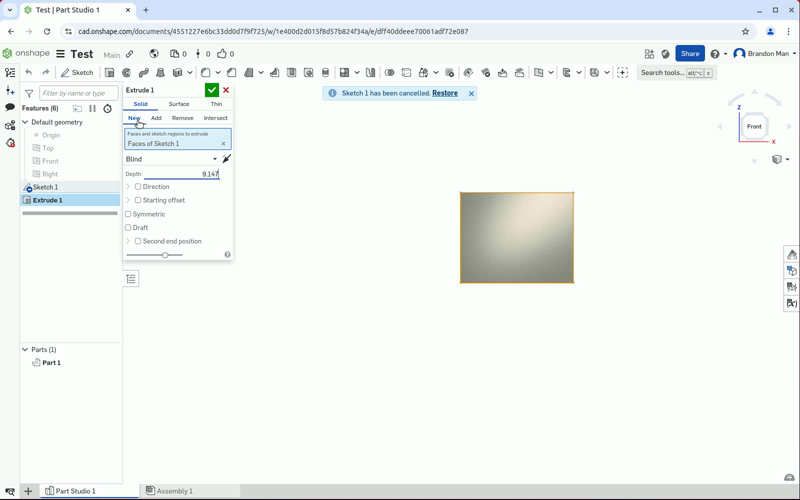
key(enter)
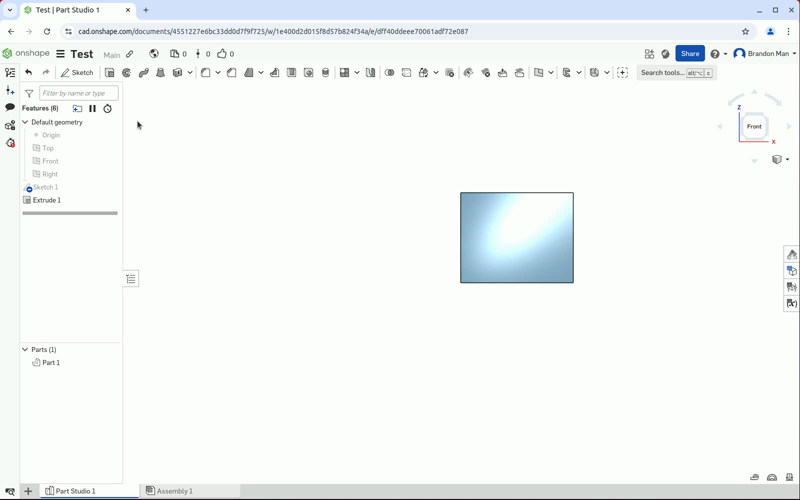
key(shift+h)
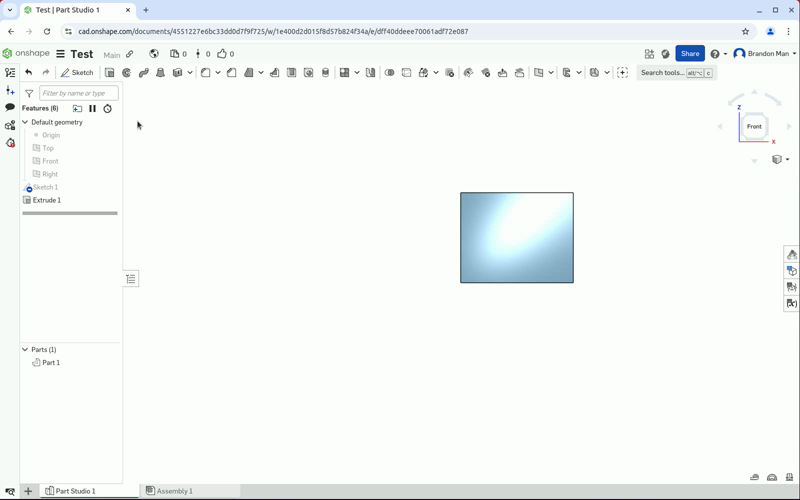
key(shift+h)
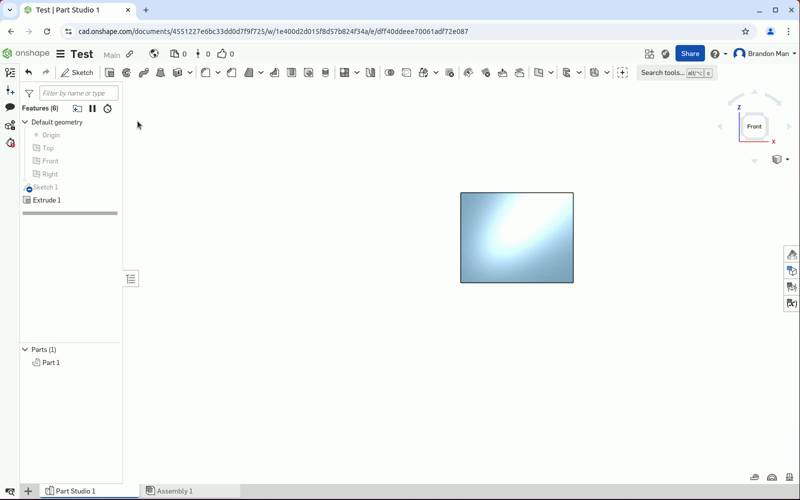
mouse_move(73, 189)
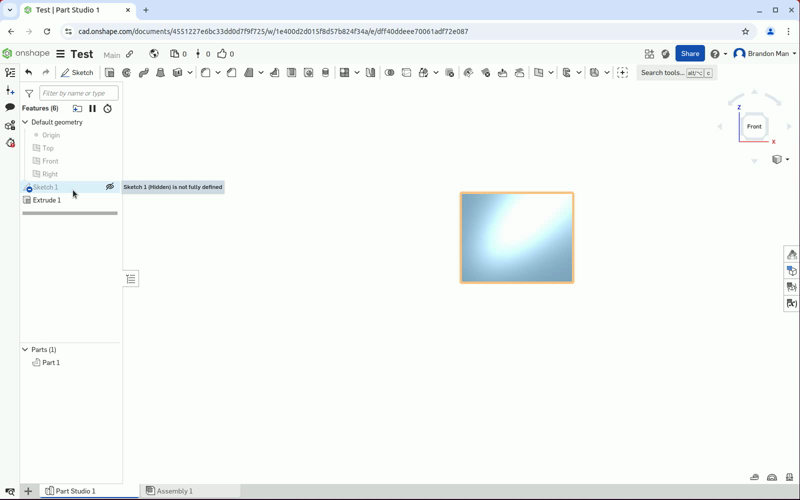
click(73, 189)
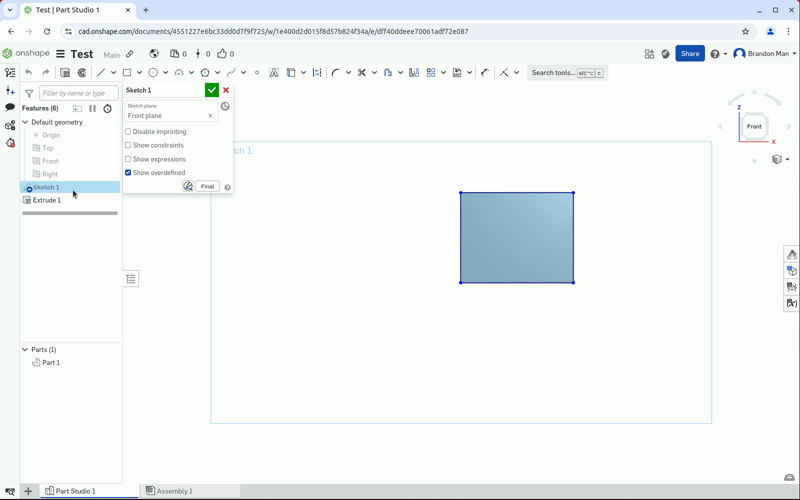
mouse_move(229, 92)
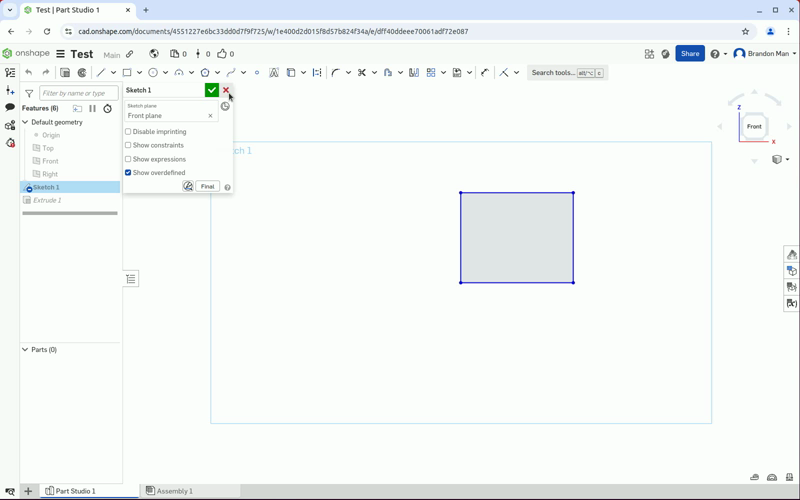
click(229, 92)
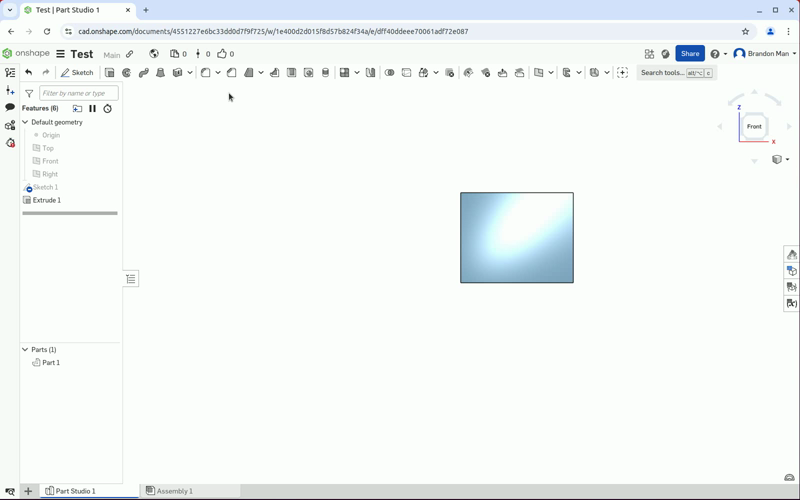
mouse_move(541, 75)
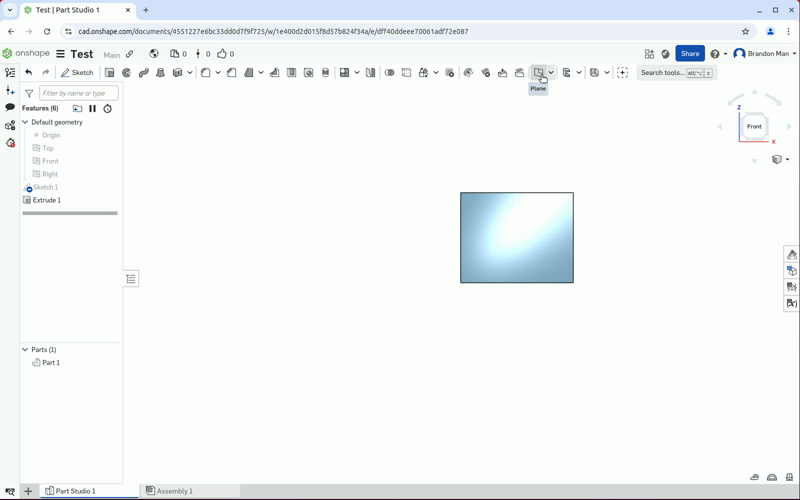
click(541, 75)
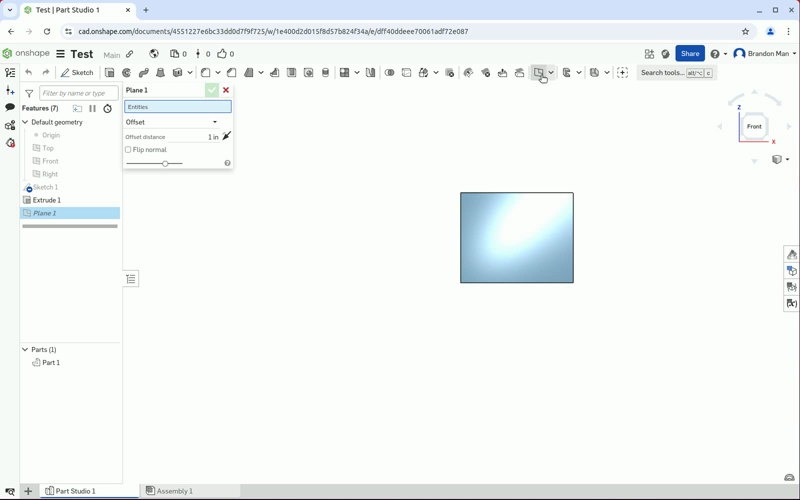
mouse_move(73, 163)
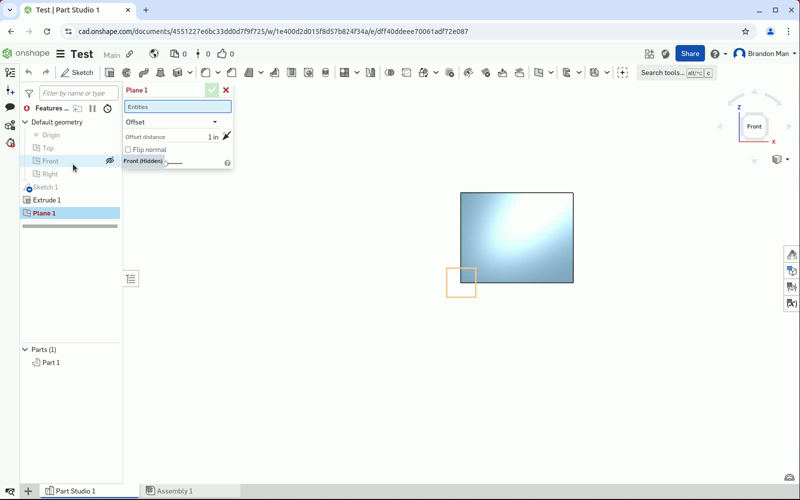
click(73, 163)
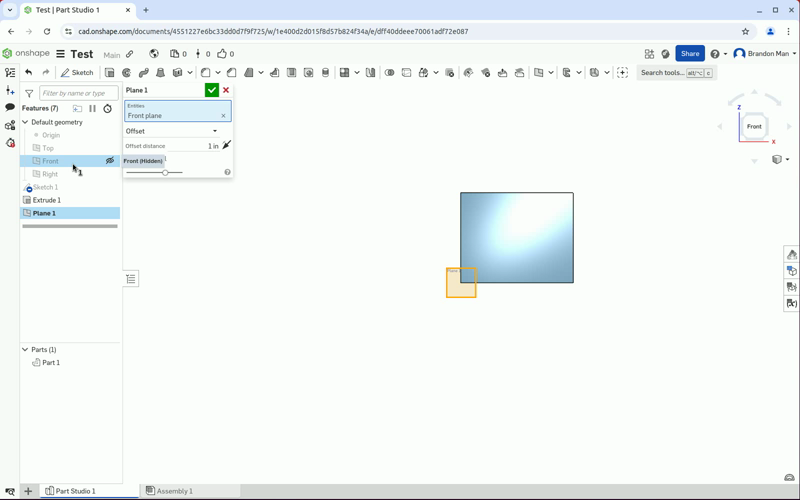
key(tab, 2)
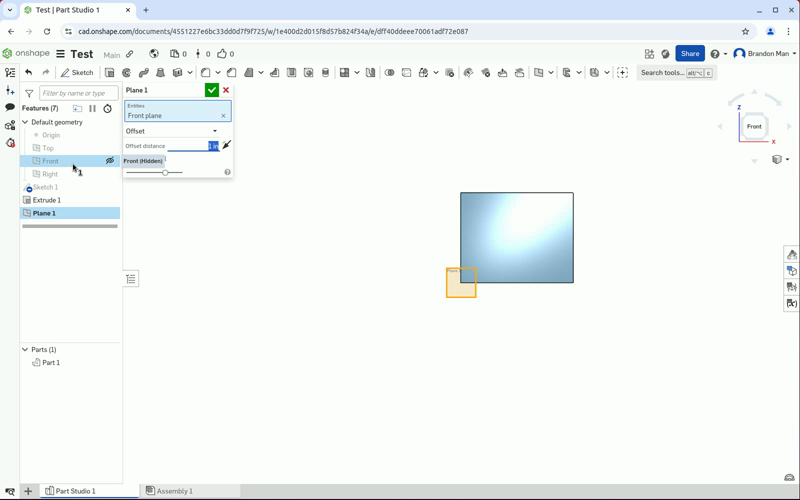
text(9.151)
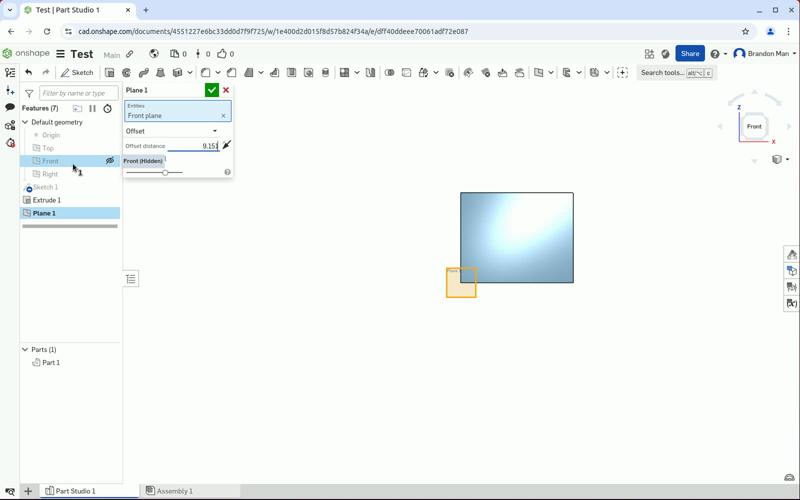
key(enter, 2)
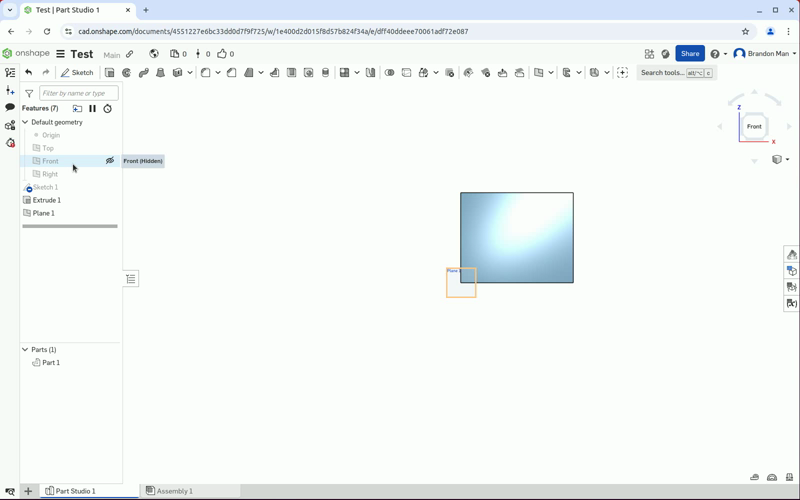
key(shift+s)
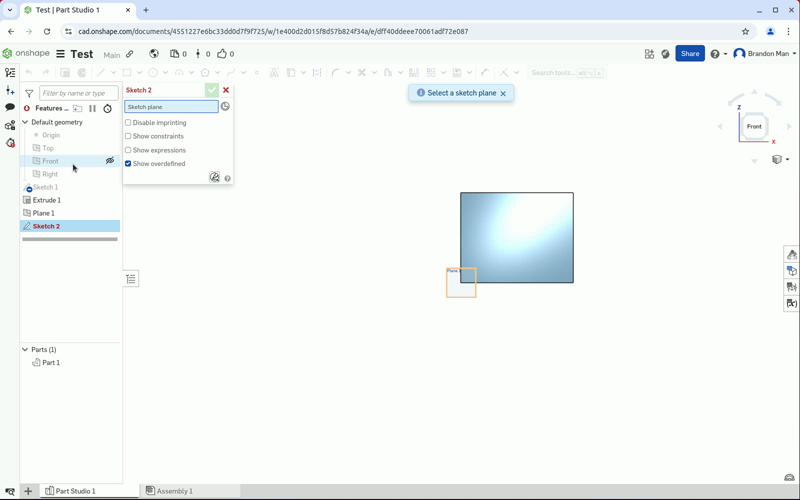
mouse_move(73, 215)
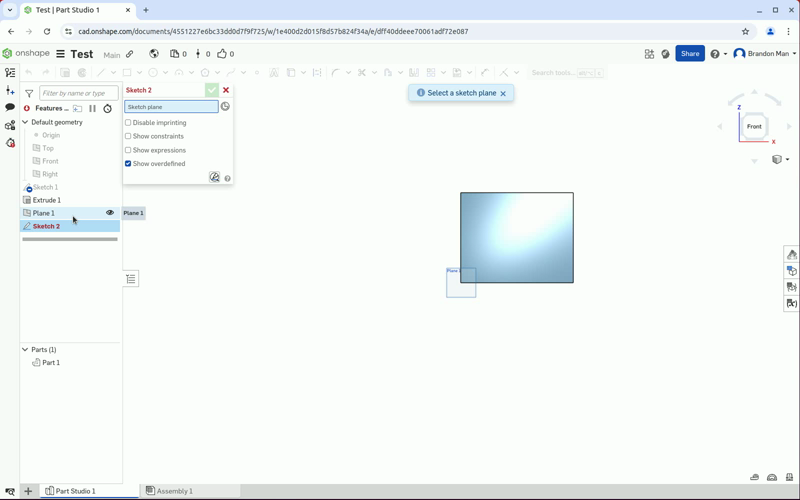
click(73, 215)
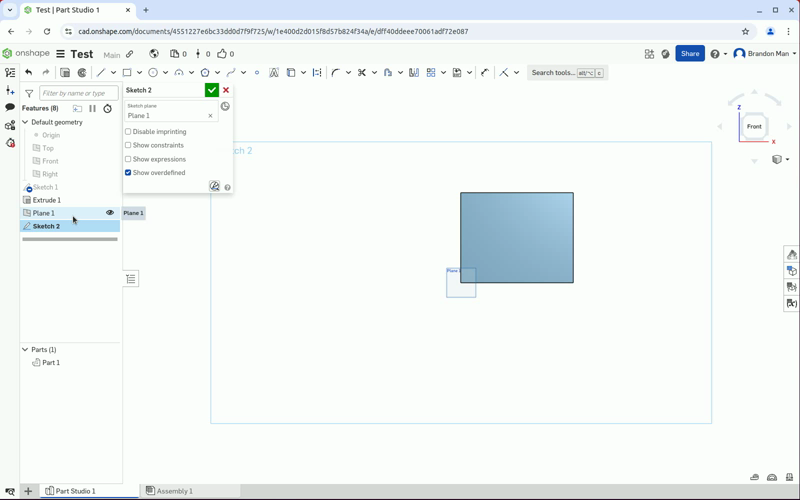
mouse_move(73, 352)
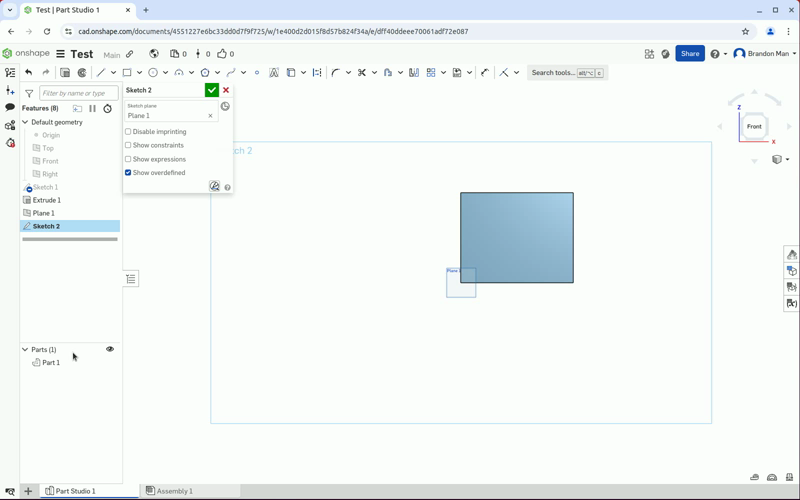
key(y)
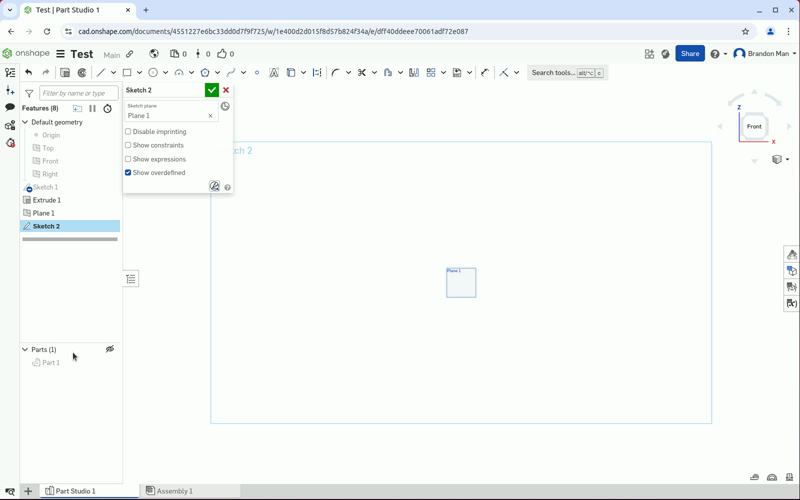
key(l)
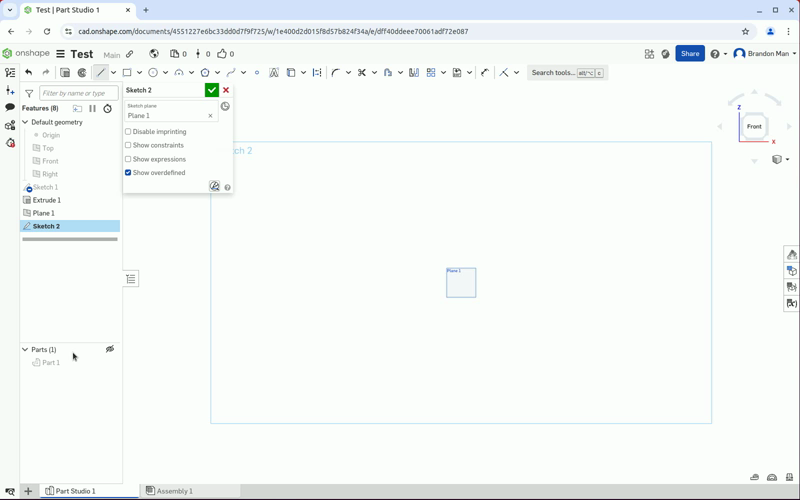
key_down(shift)
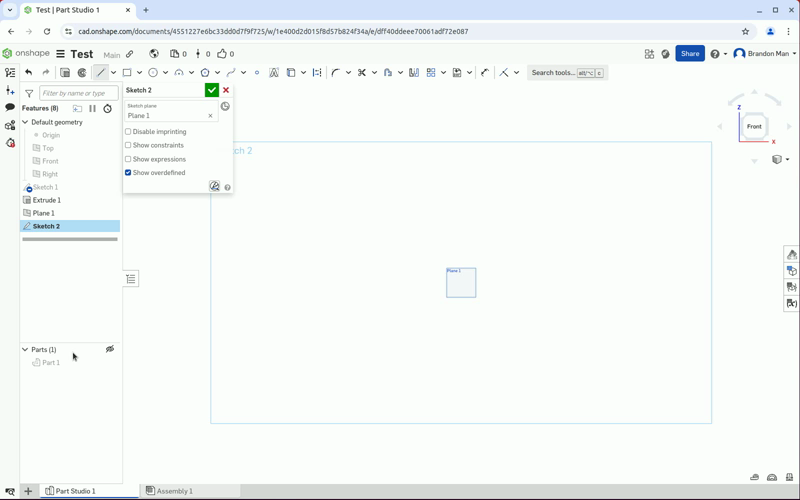
mouse_move(483, 282)
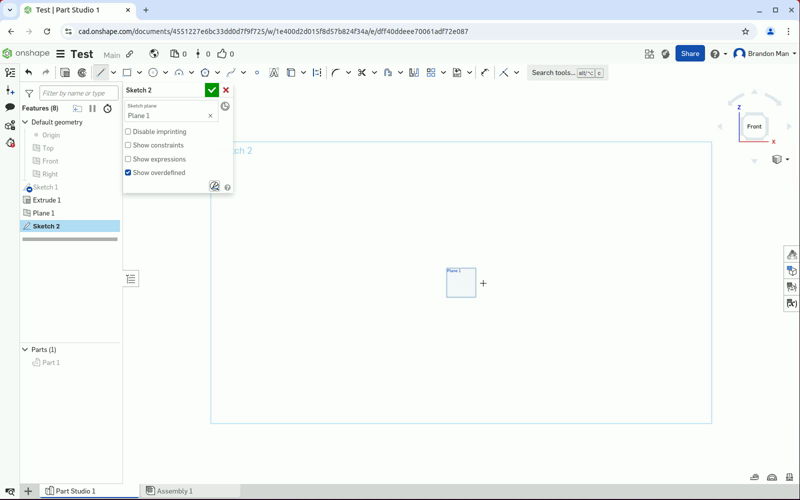
click(483, 282)
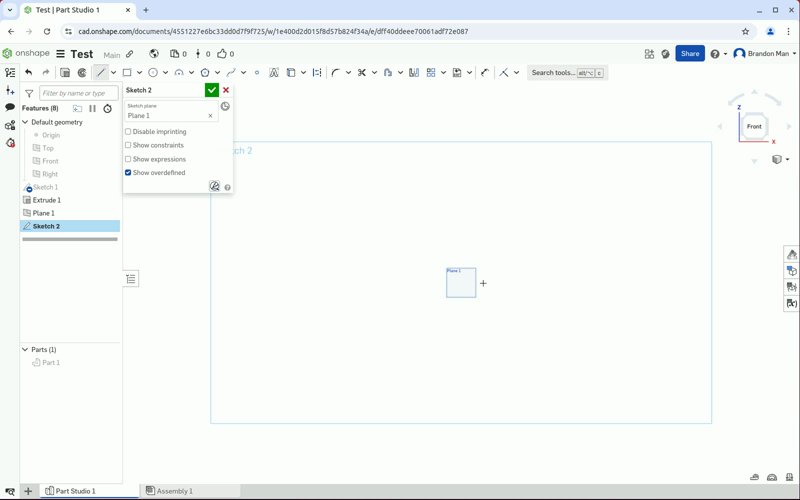
key_up(shift)
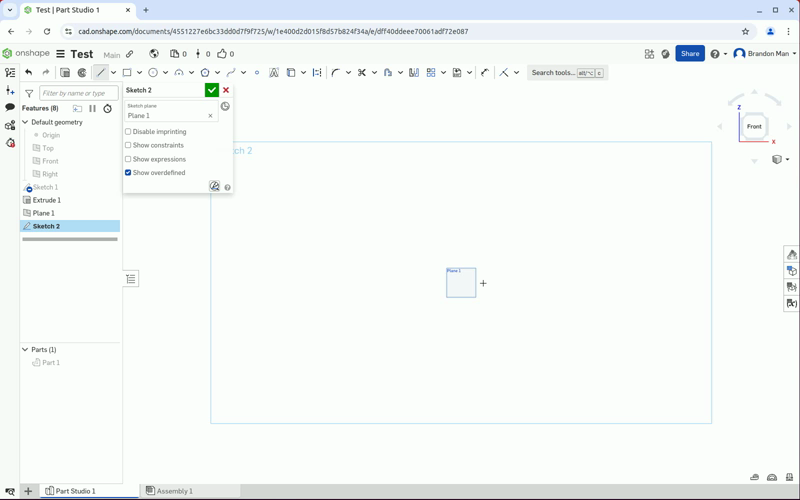
key_down(shift)
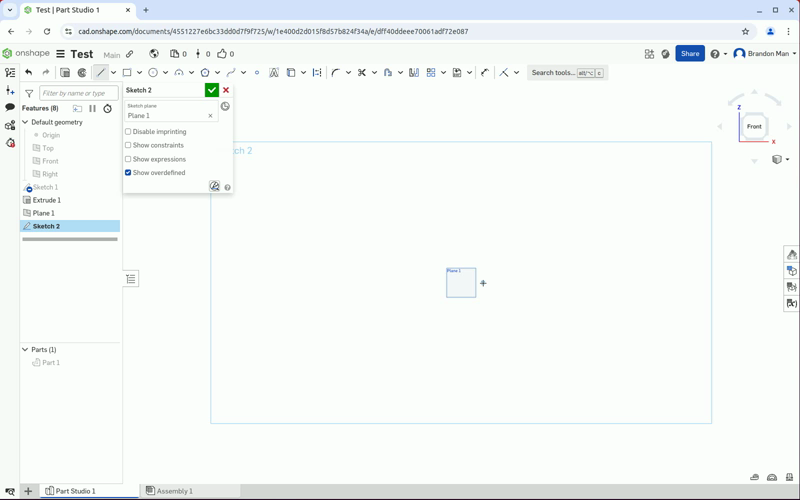
mouse_move(551, 237)
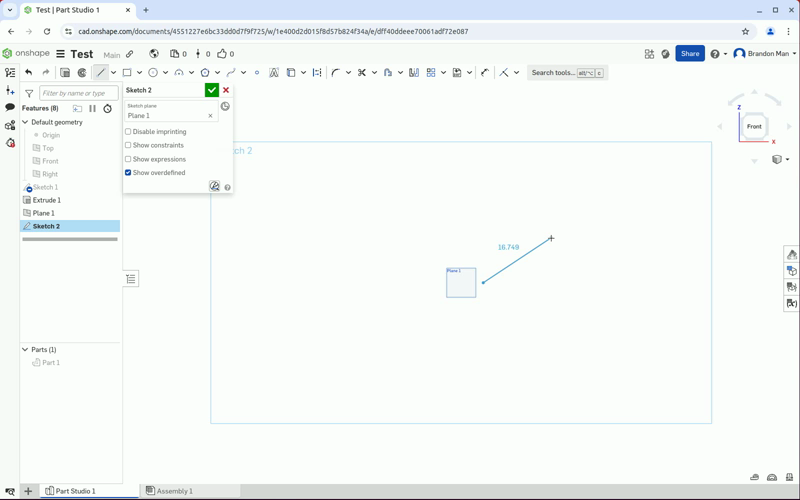
click(551, 237)
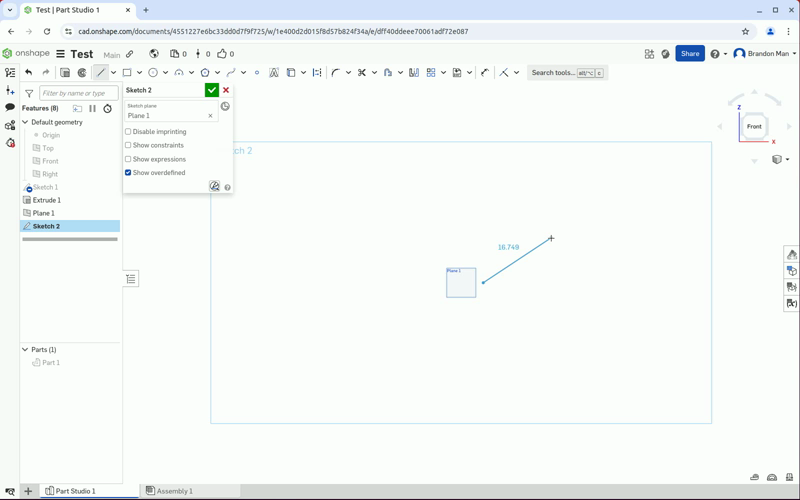
key_up(shift)
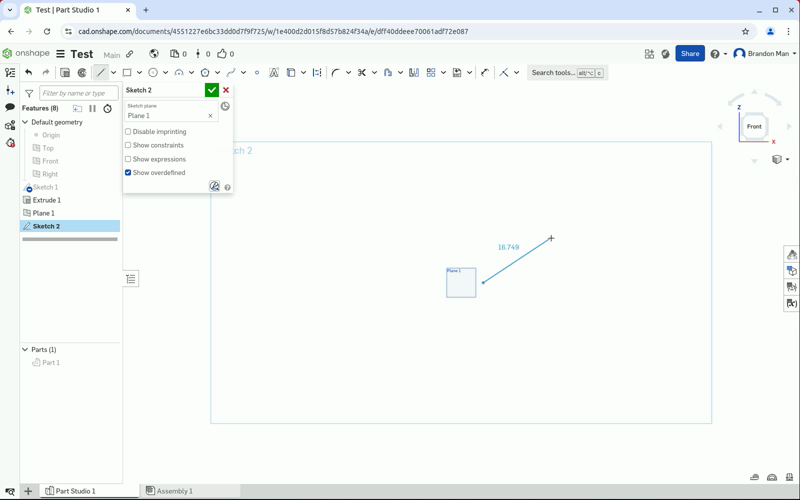
key_down(shift)
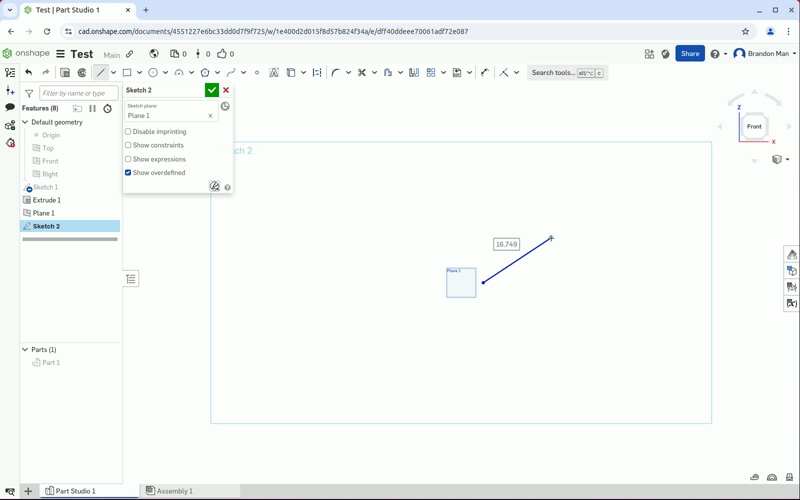
mouse_move(483, 237)
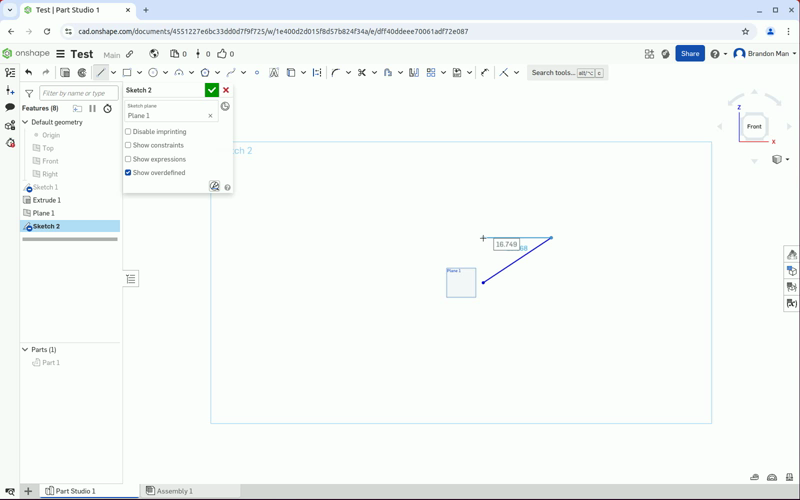
click(483, 237)
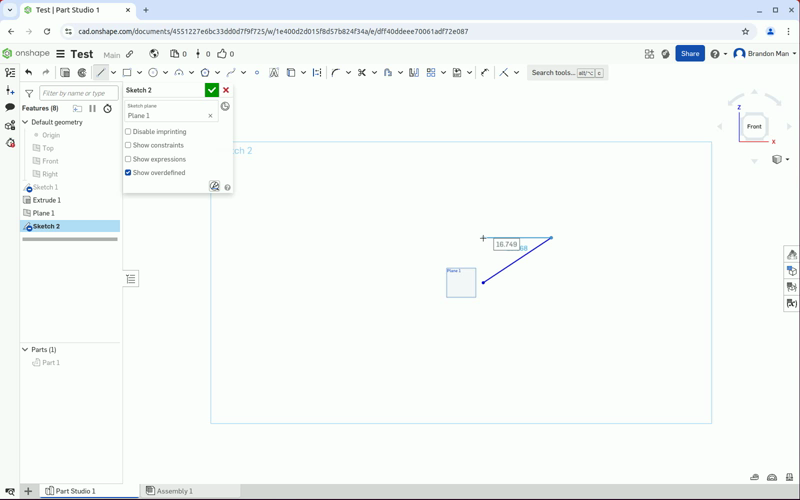
key_up(shift)
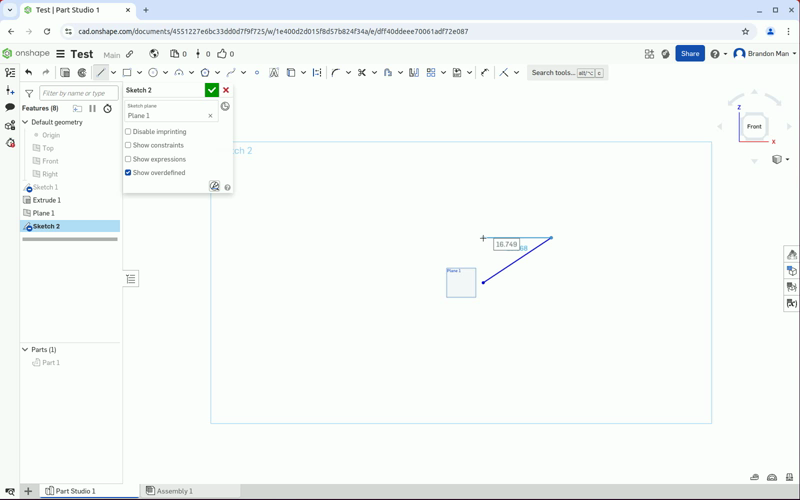
mouse_move(513, 237)
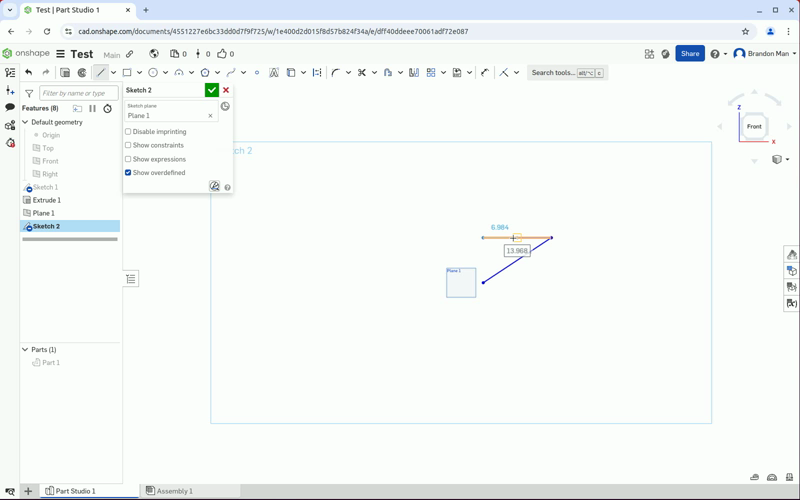
key_down(shift)
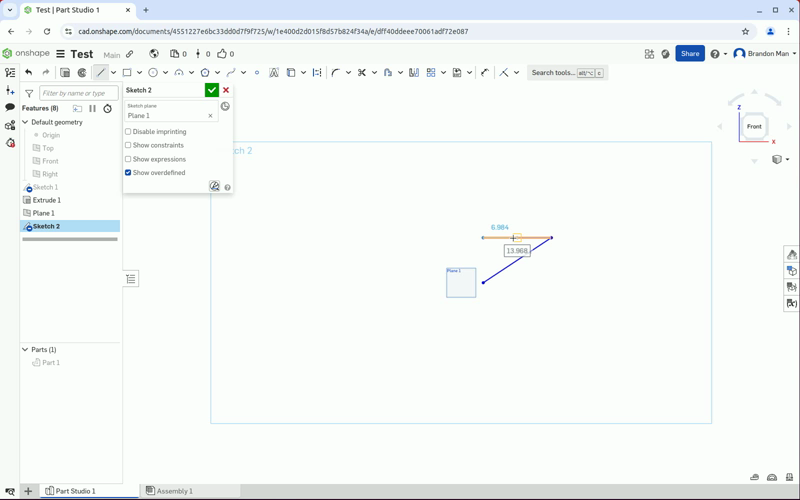
mouse_move(483, 282)
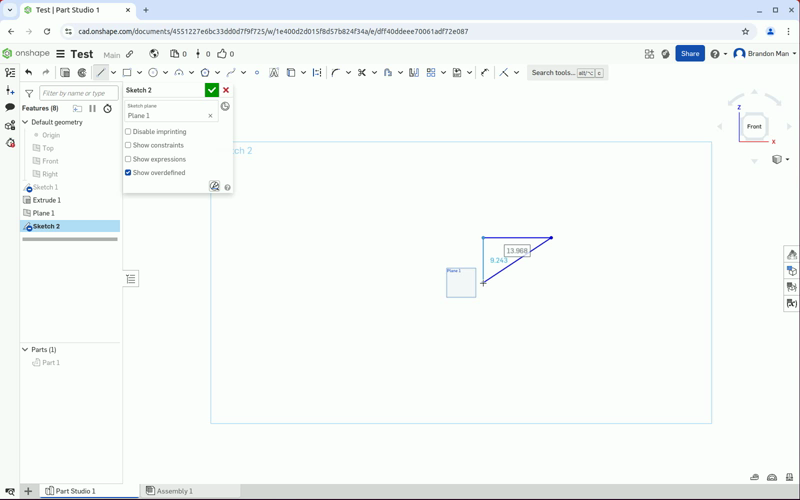
key_up(shift)
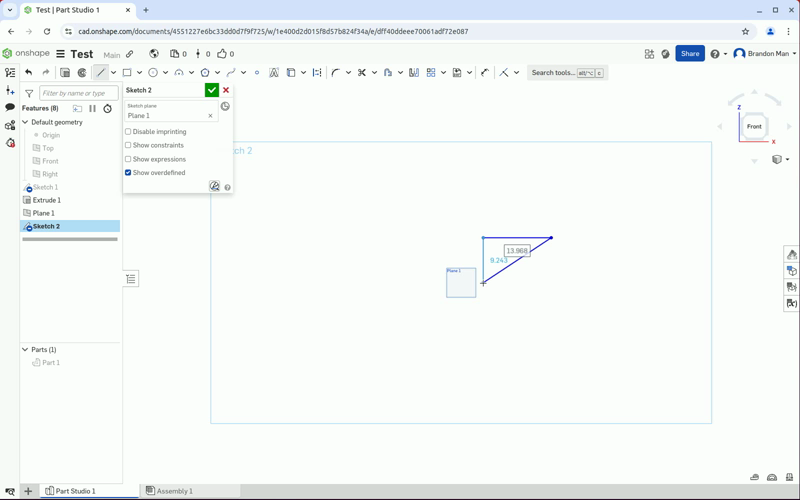
click(483, 282)
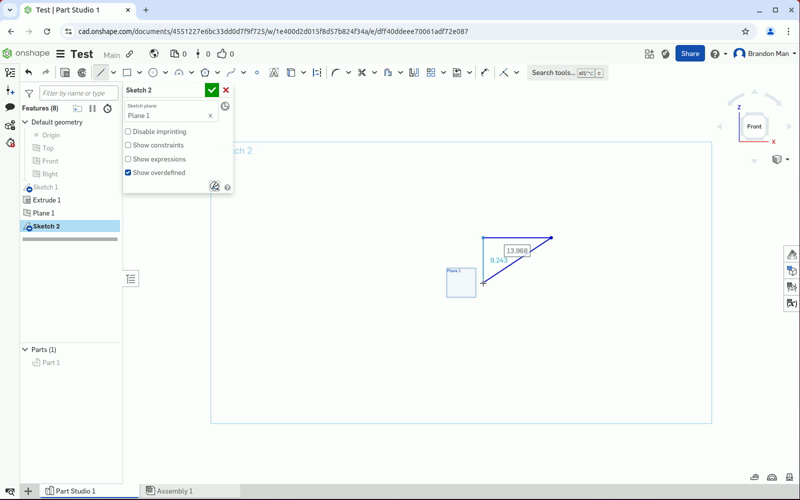
key(esc)
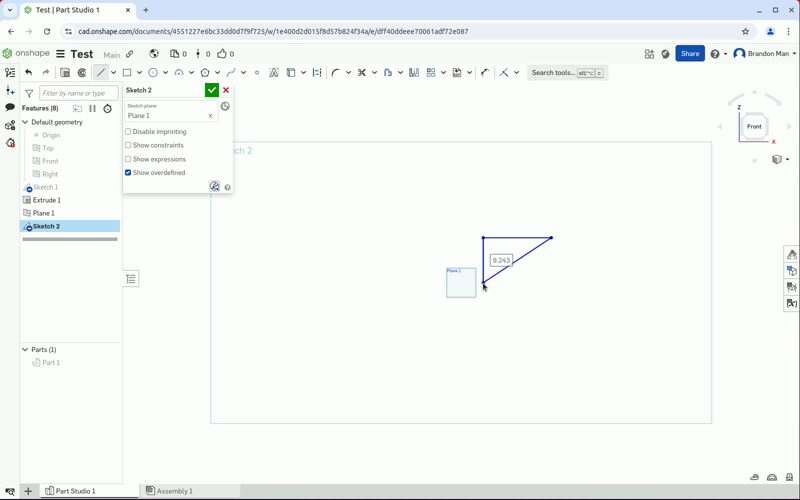
mouse_move(513, 243)
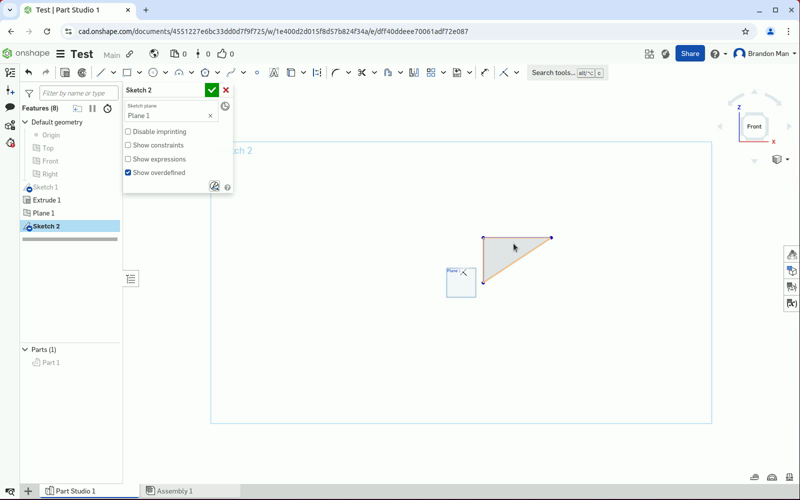
scroll(6)
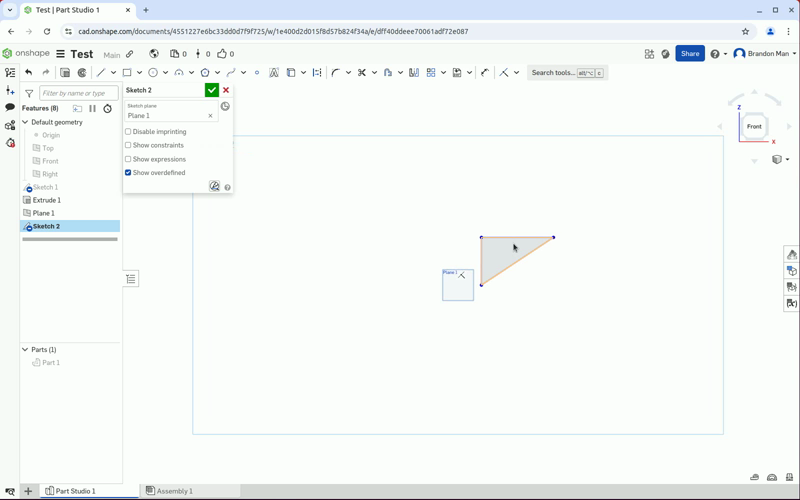
scroll(6)
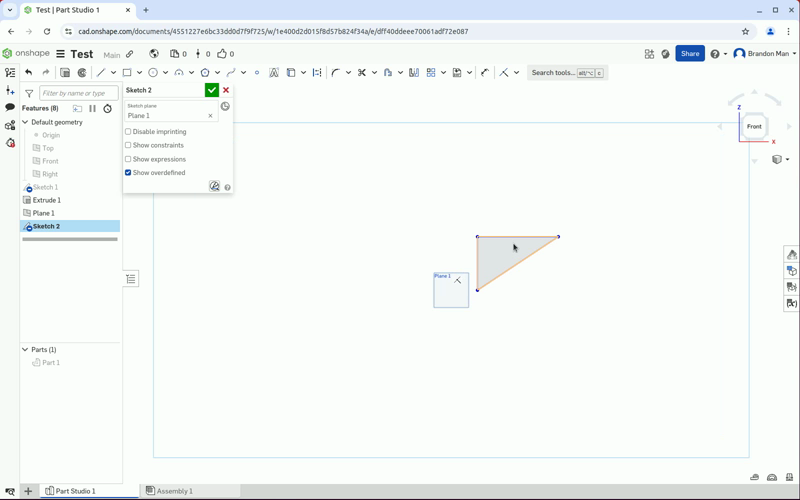
scroll(6)
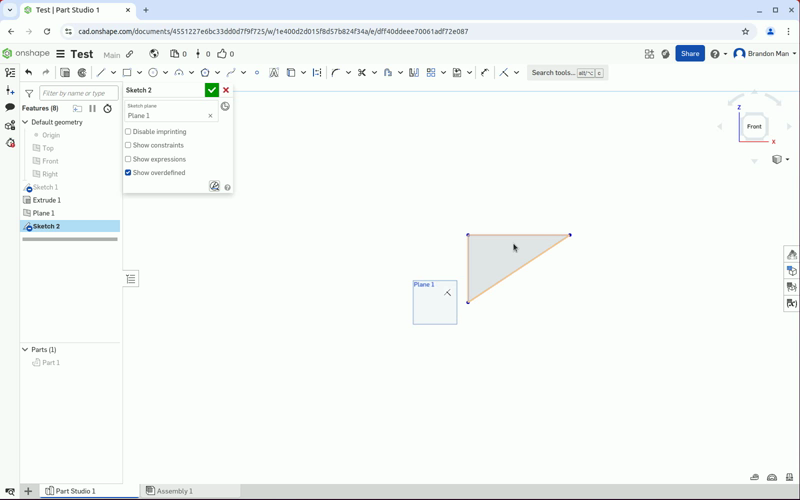
scroll(6)
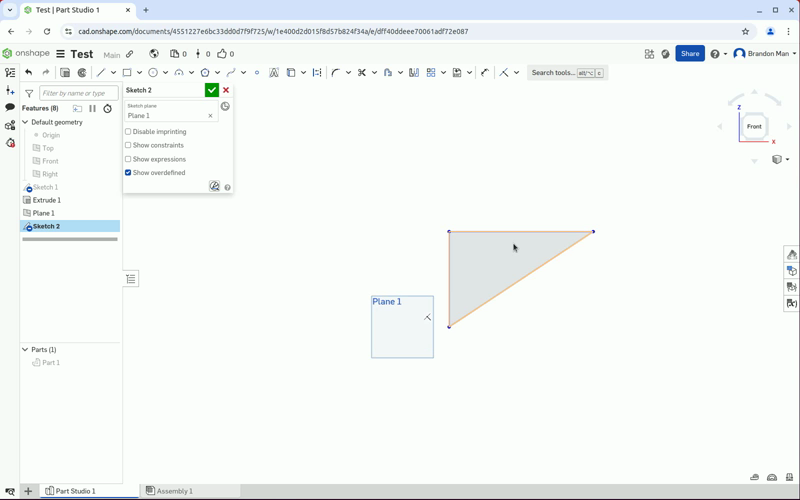
scroll(6)
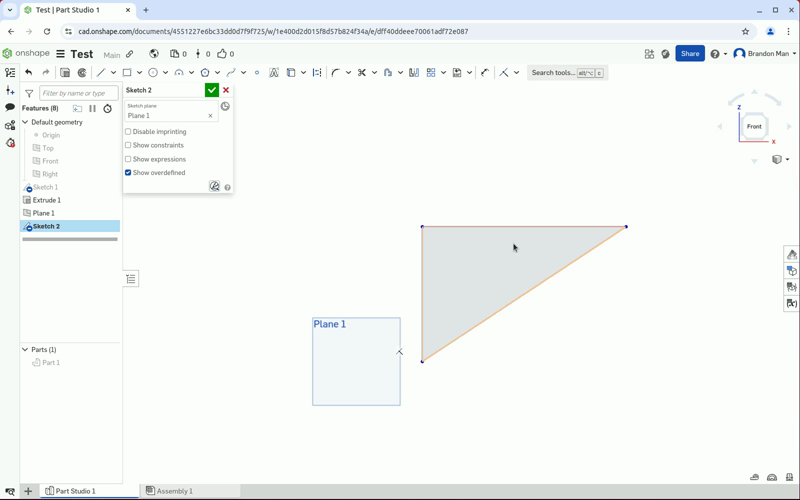
scroll(6)
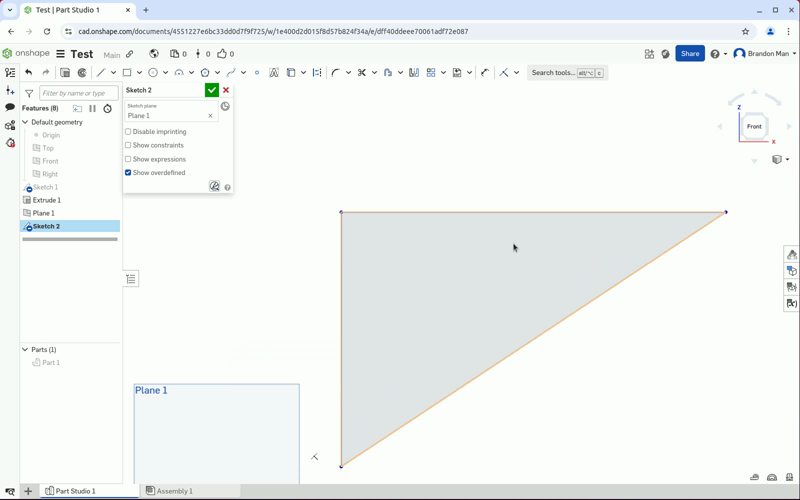
scroll(6)
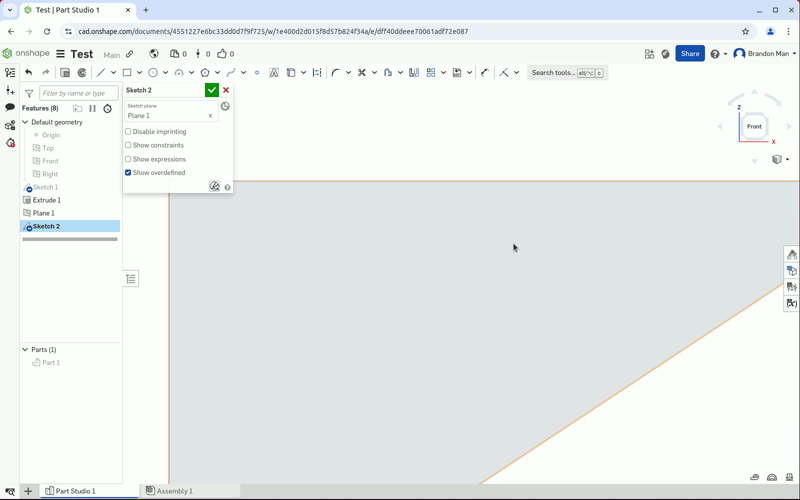
click(513, 243)
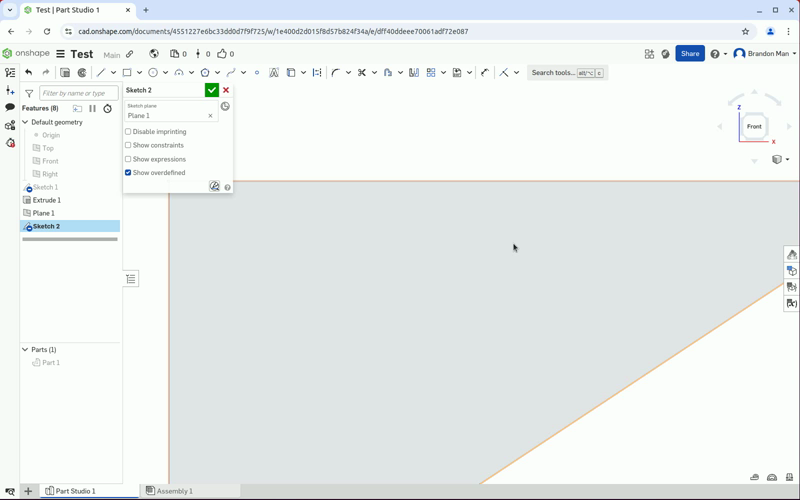
scroll(-6)
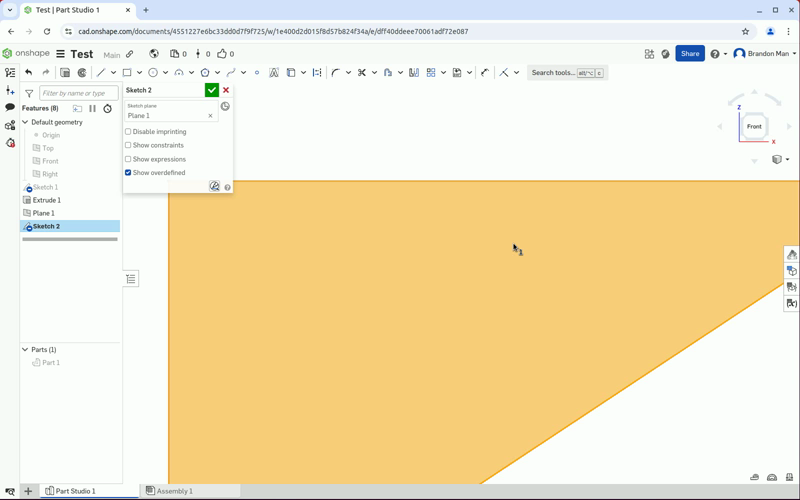
scroll(-6)
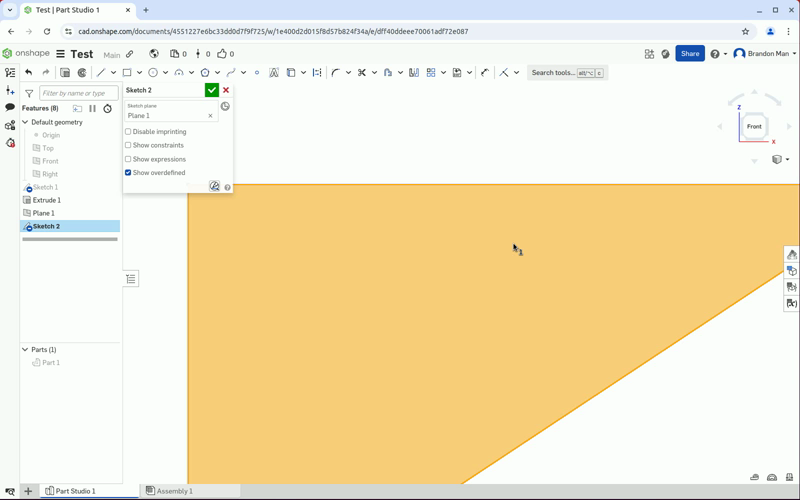
scroll(-6)
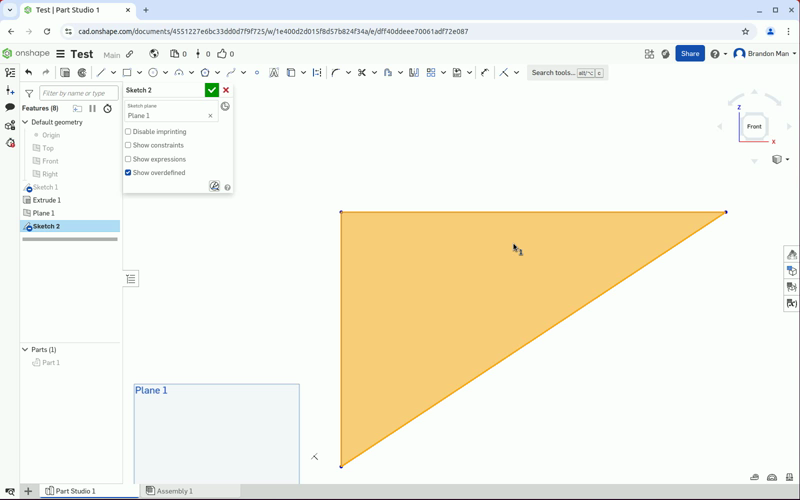
scroll(-6)
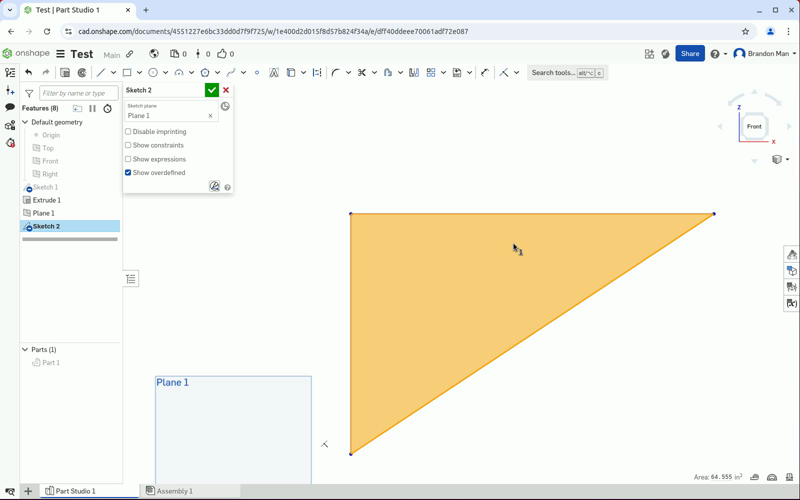
scroll(-6)
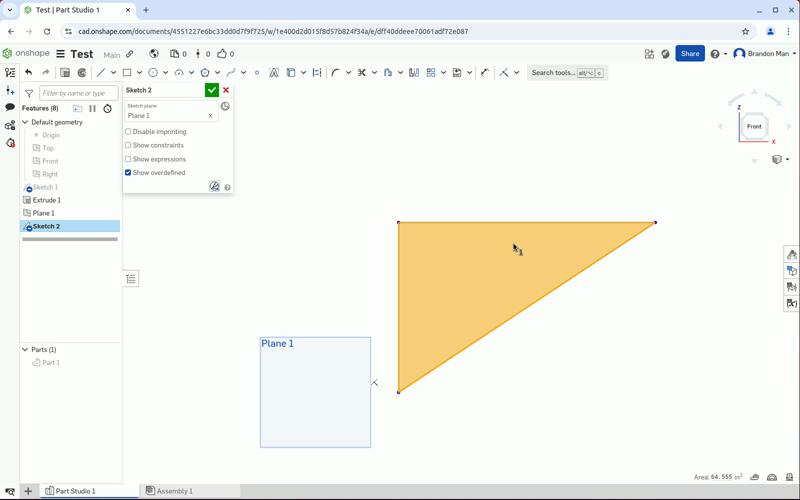
scroll(-6)
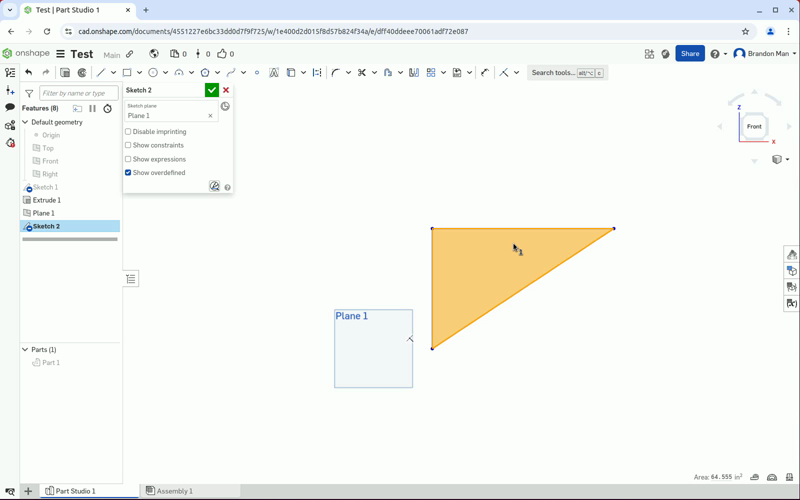
scroll(-6)
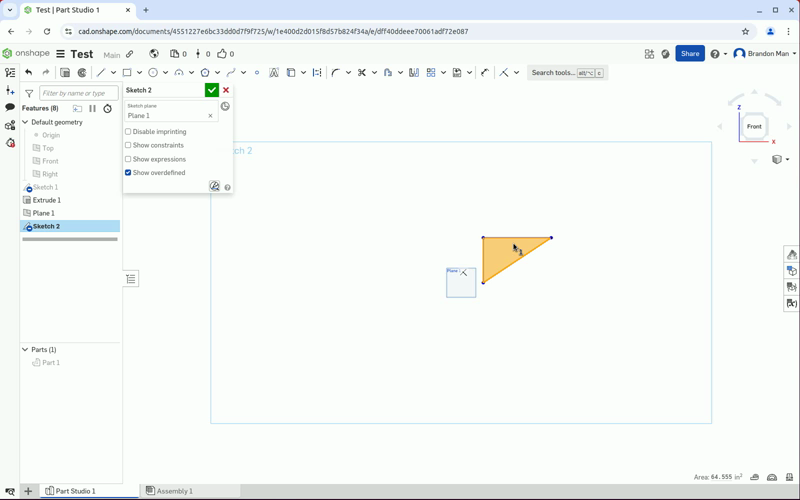
mouse_move(73, 352)
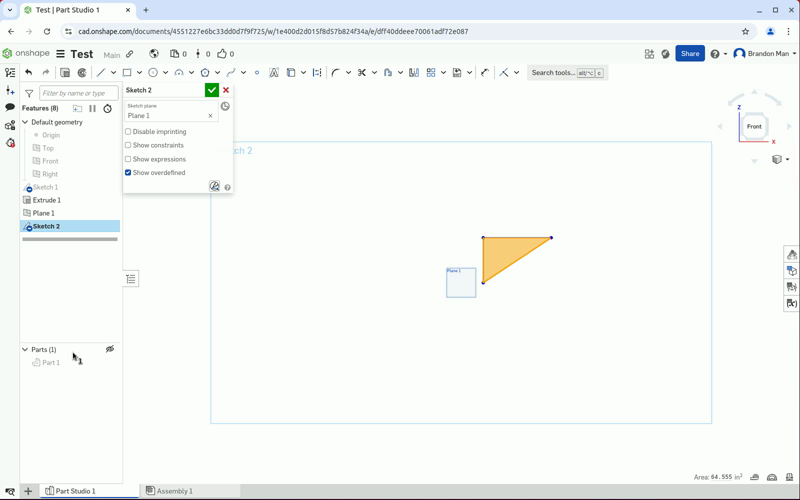
key(shift+y)
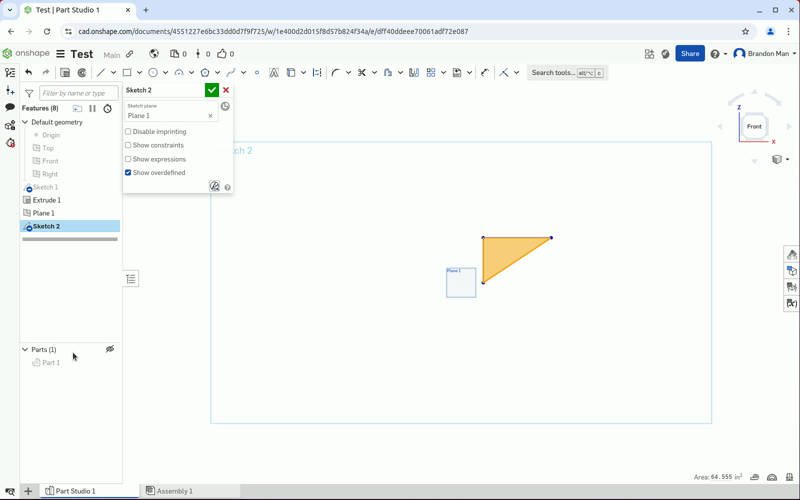
key(shift+e)
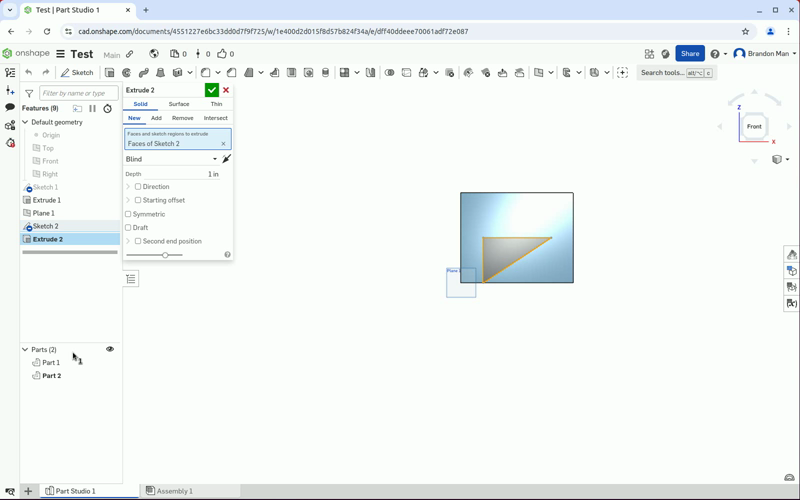
mouse_move(143, 106)
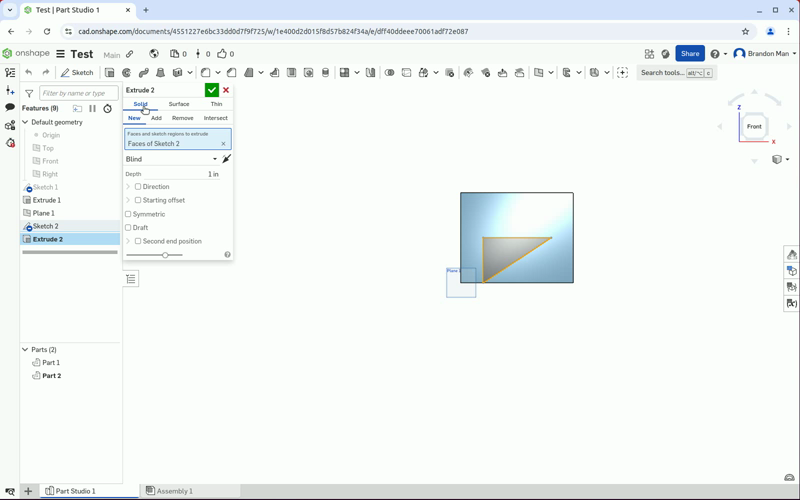
click(143, 106)
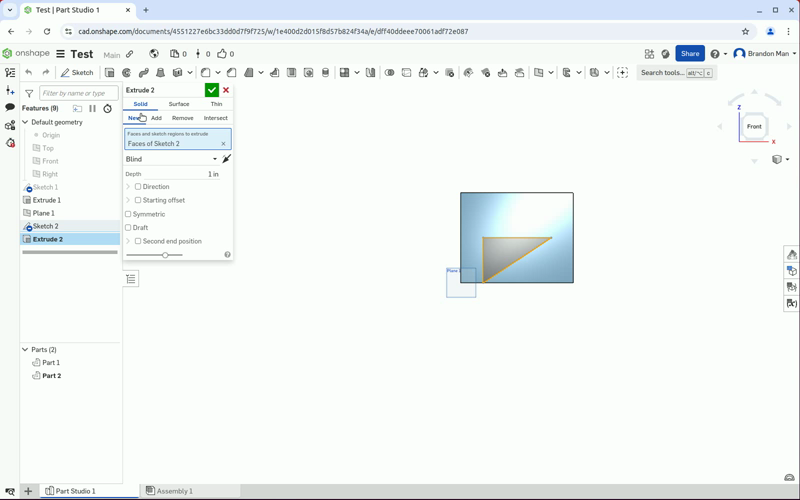
mouse_move(137, 120)
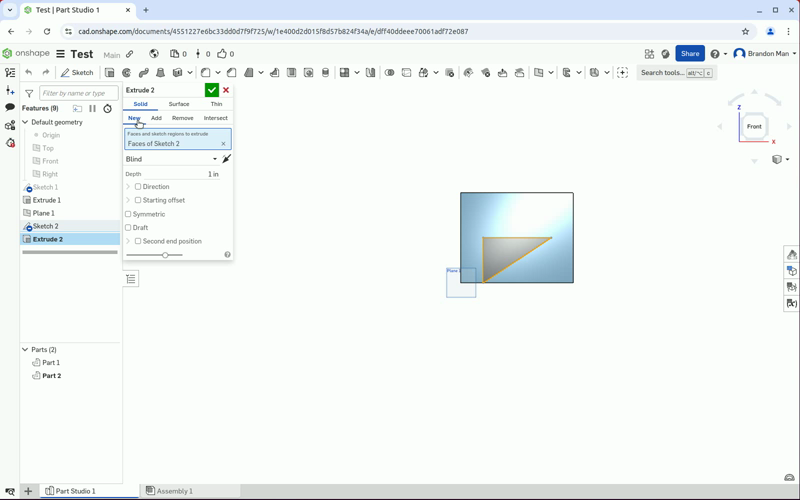
click(137, 120)
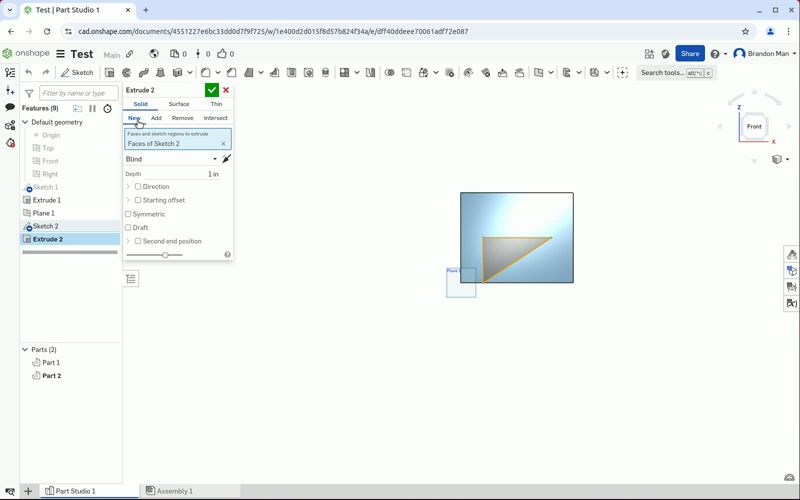
key(tab, 4)
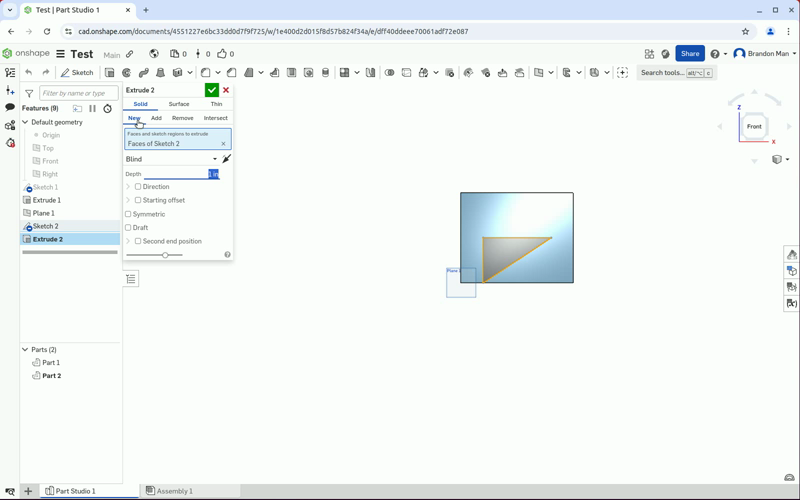
text(9.147)
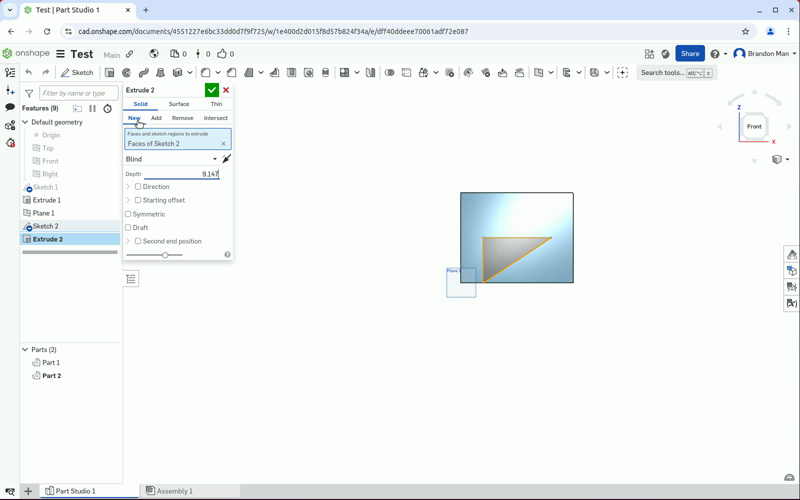
key(enter)
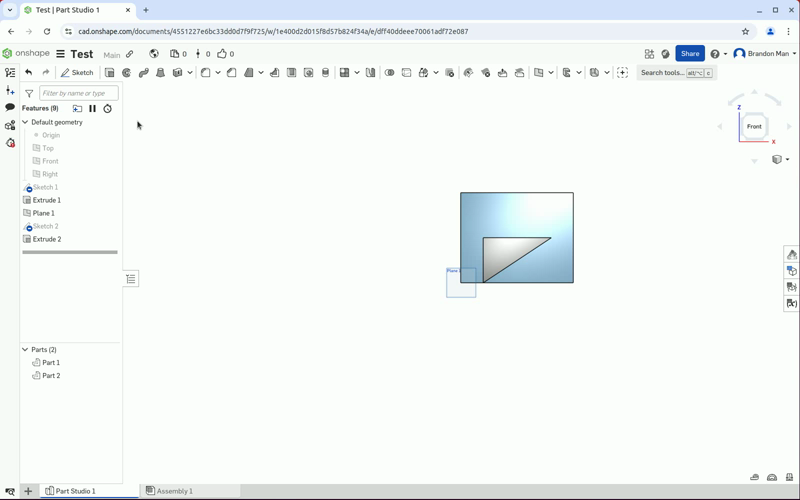
key(shift+h)
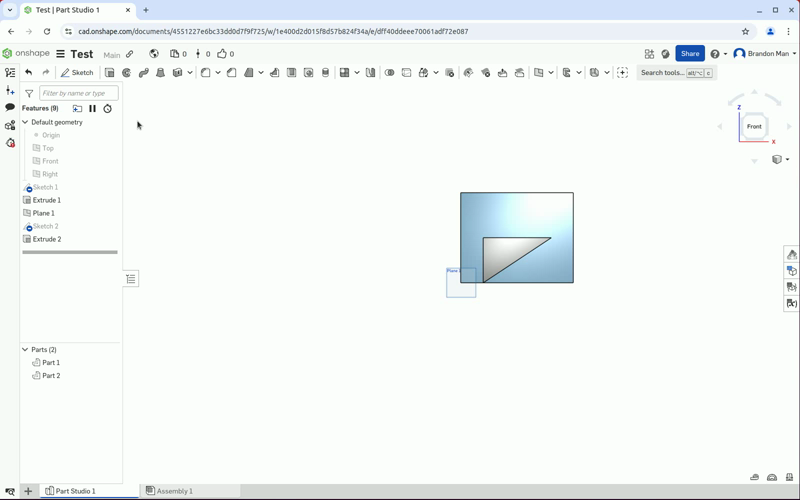
key(shift+h)
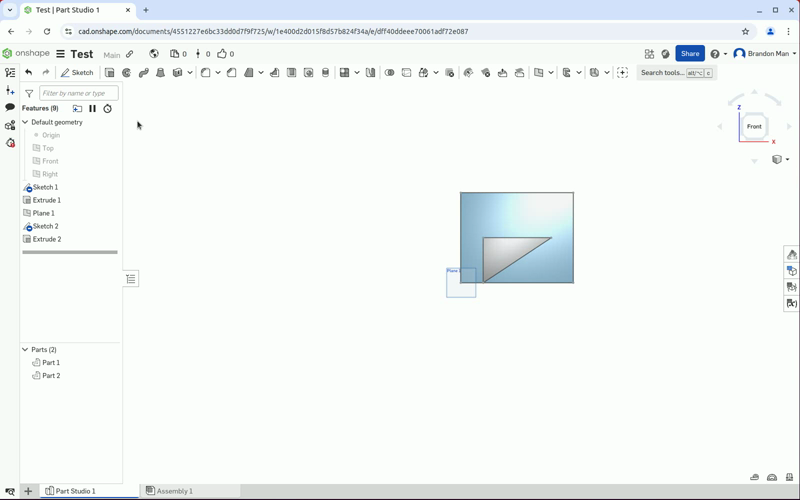
key(shift+7)
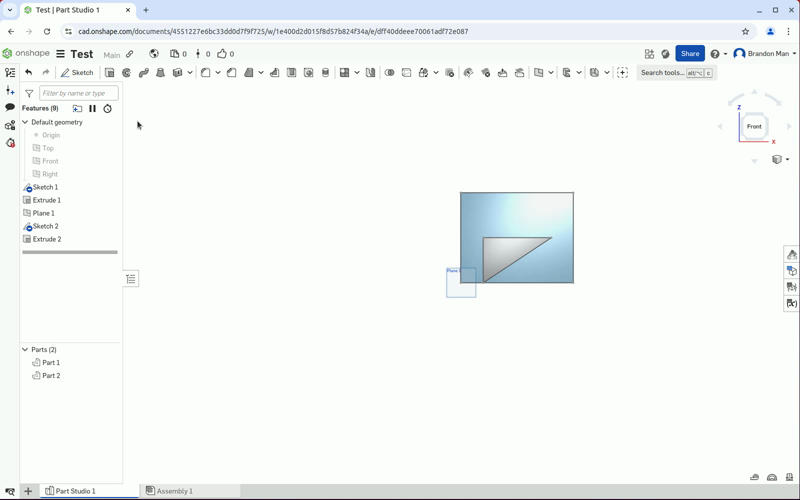
key(left, 2)
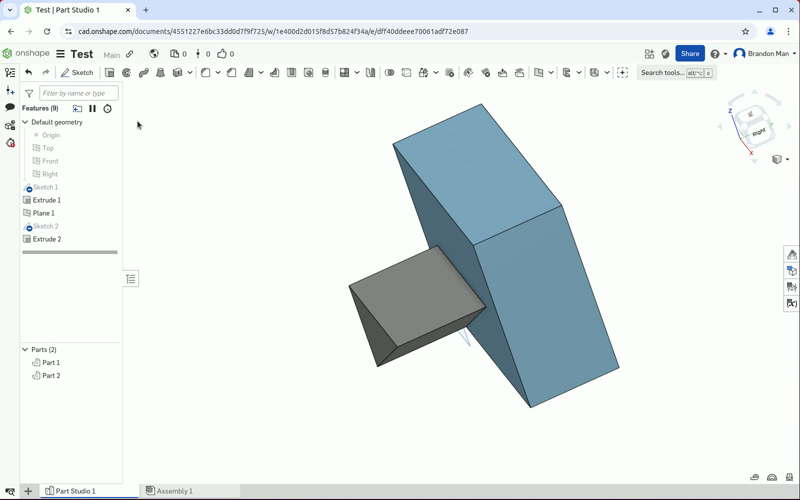
key(down, 2)
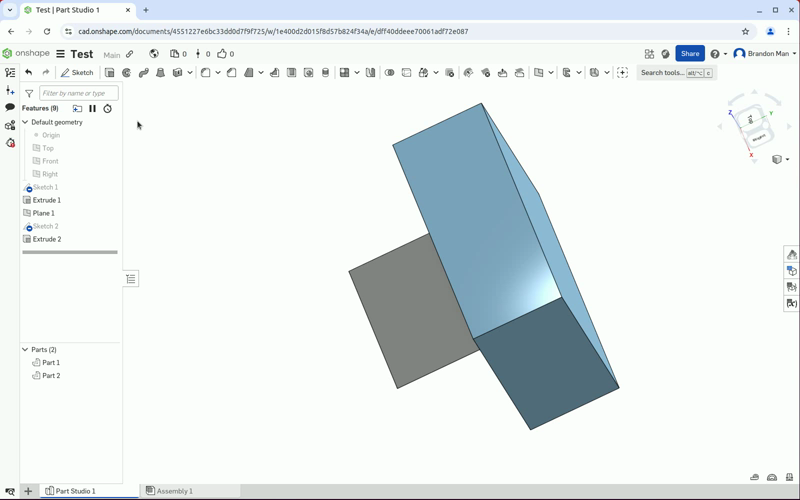
key(up, 2)
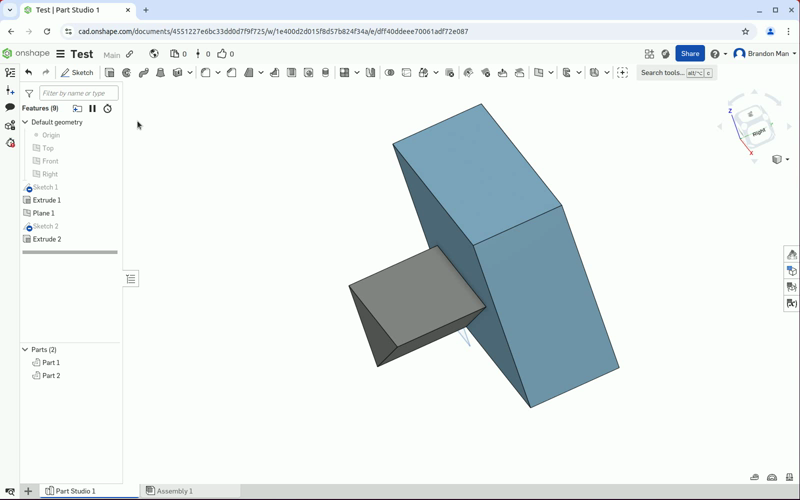
key(right, 2)
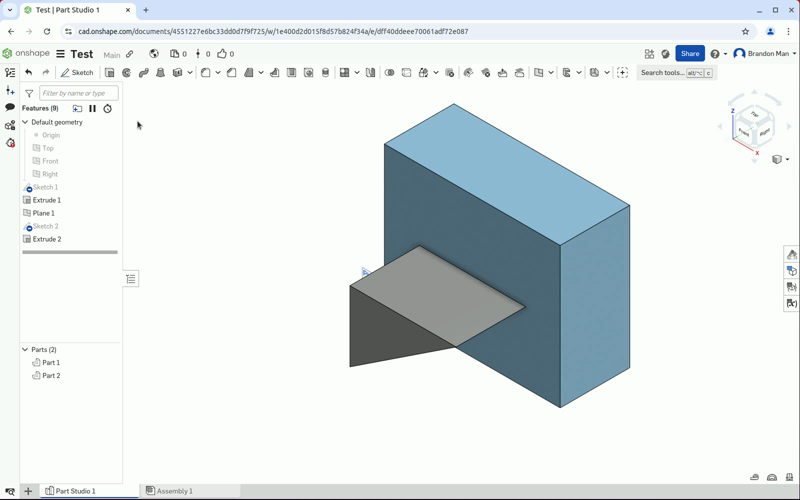
mouse_move(73, 189)
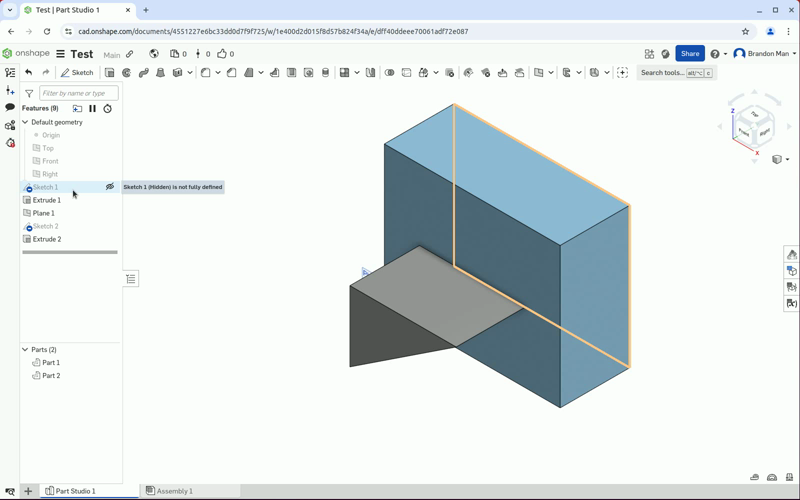
click(73, 189)